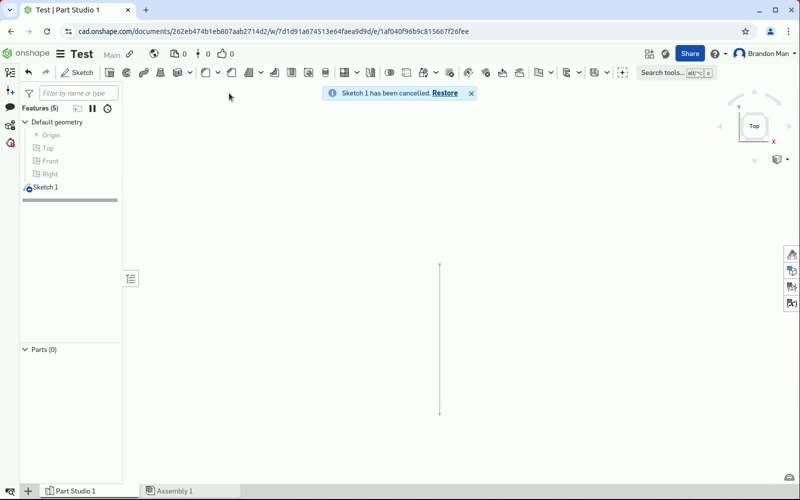
key(shift+h)
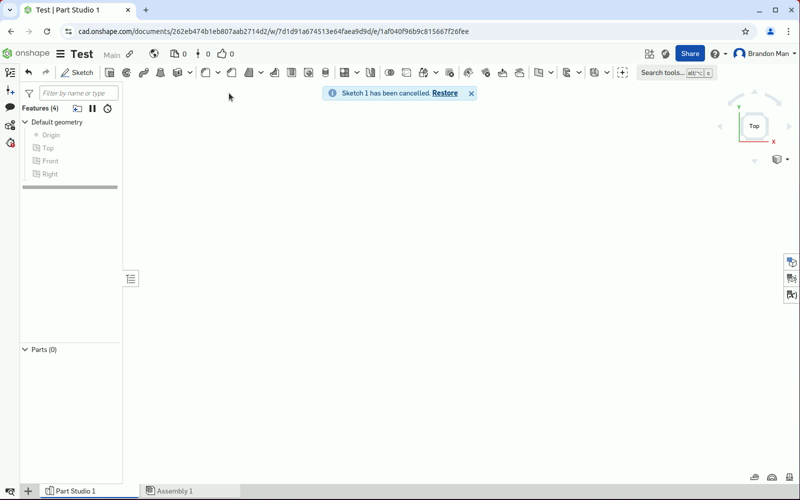
mouse_move(73, 352)
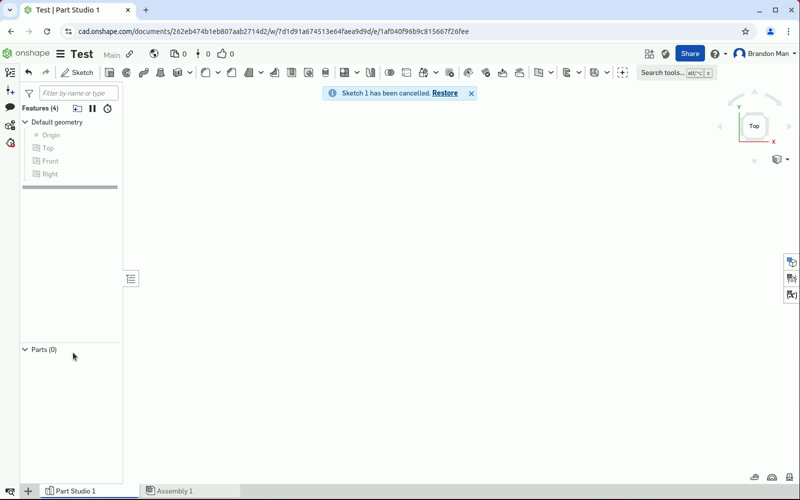
key(y)
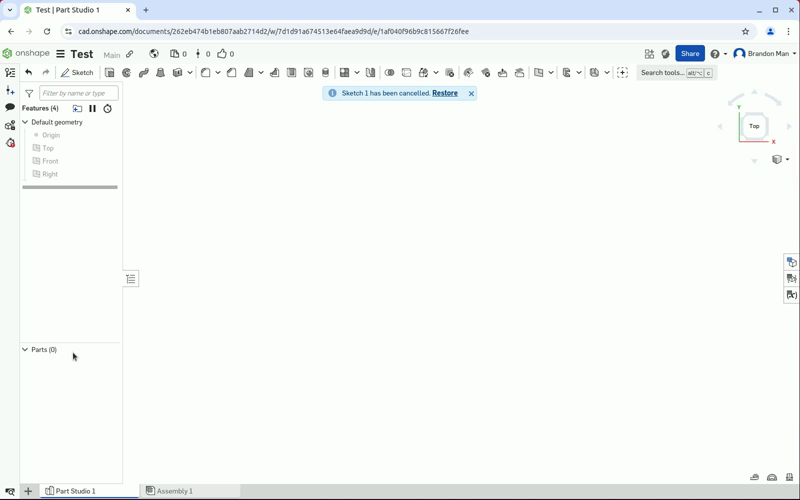
key(shift+p)
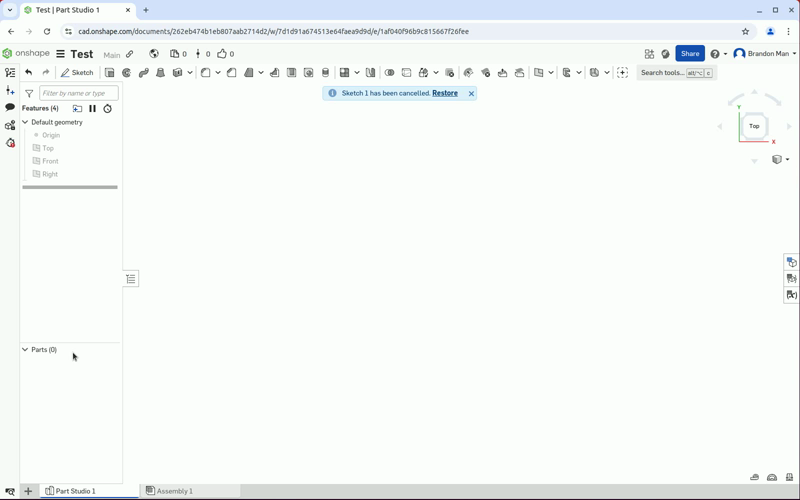
key(space)
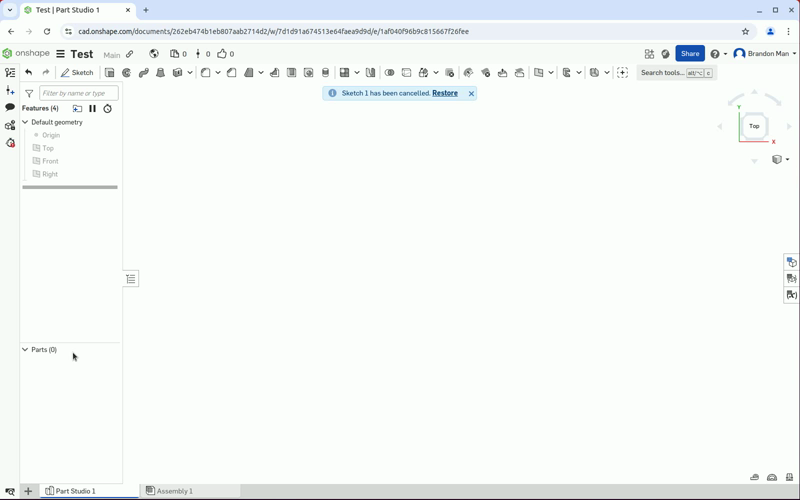
key_down(shift)
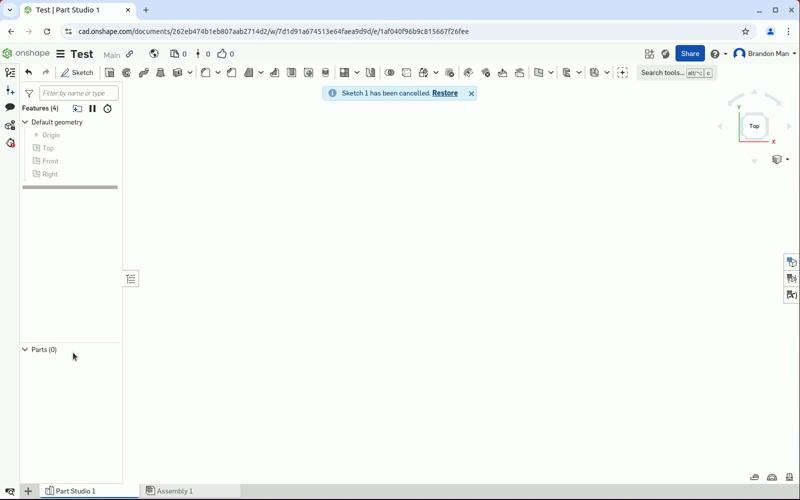
key(up)
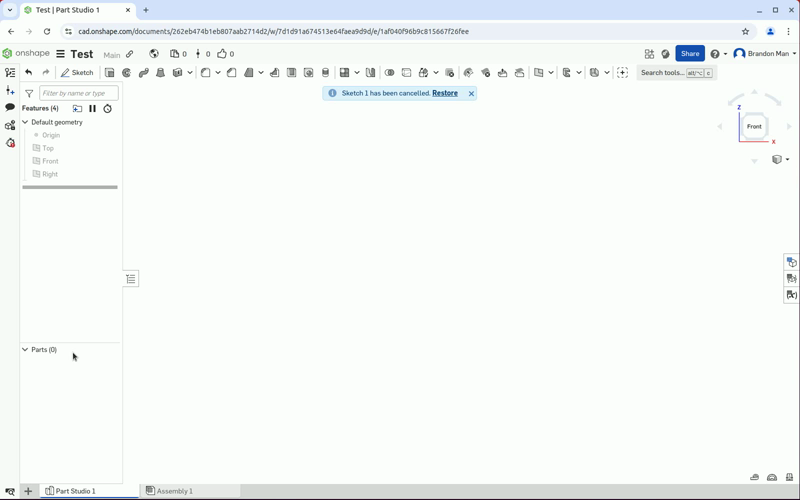
key_up(shift)
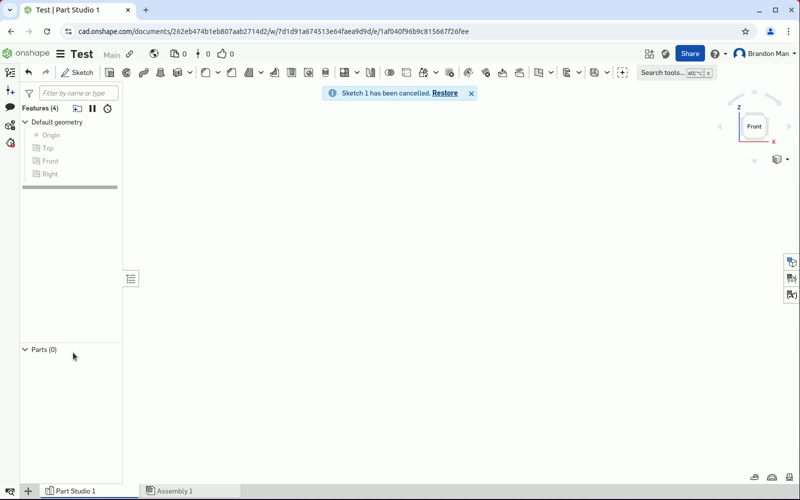
mouse_move(73, 352)
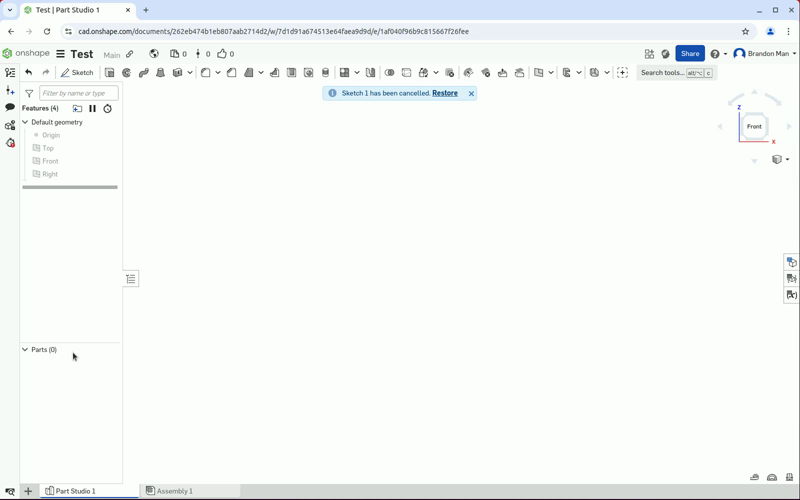
key(shift+y)
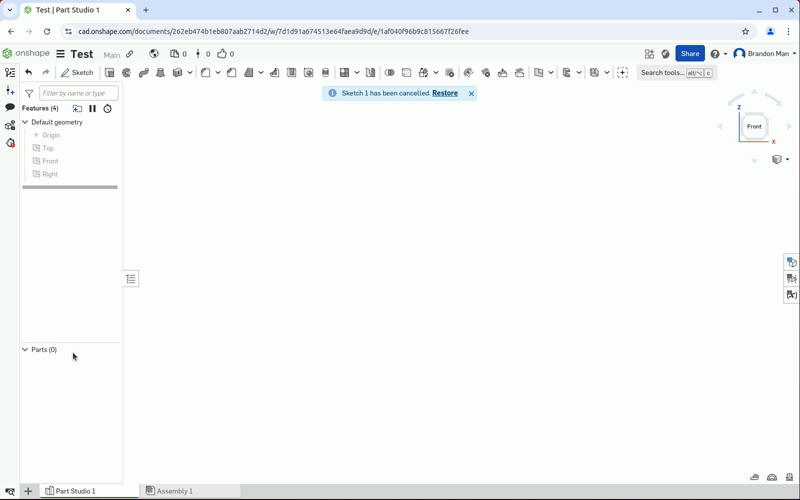
key(shift+s)
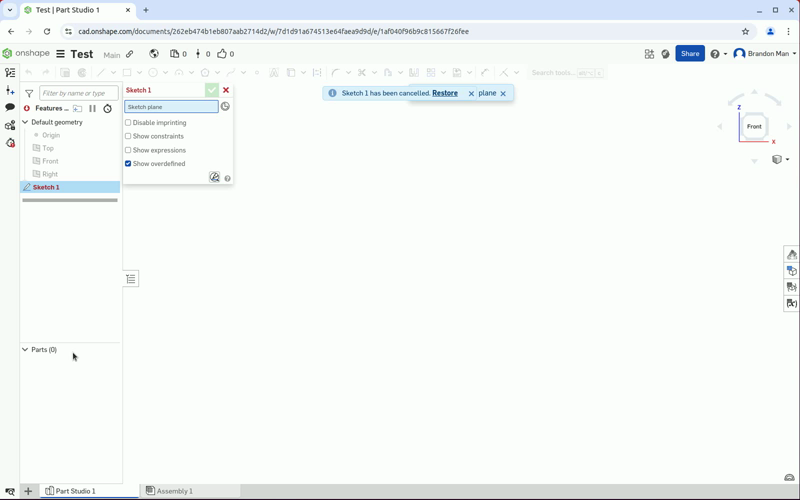
mouse_move(73, 163)
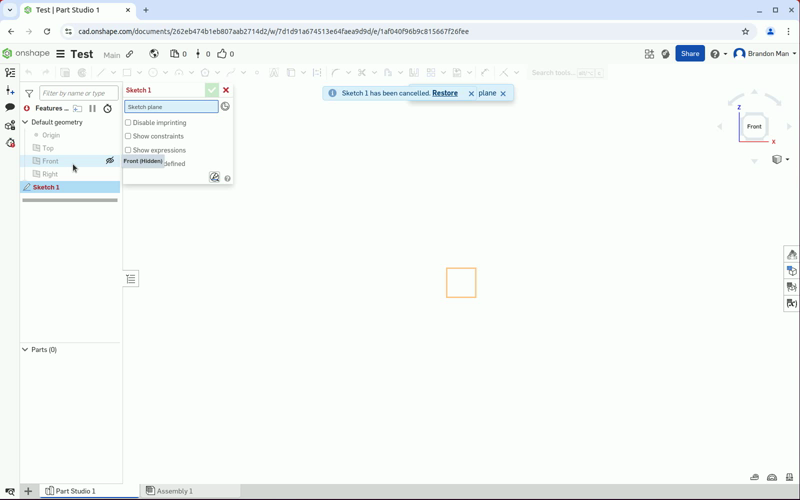
click(73, 163)
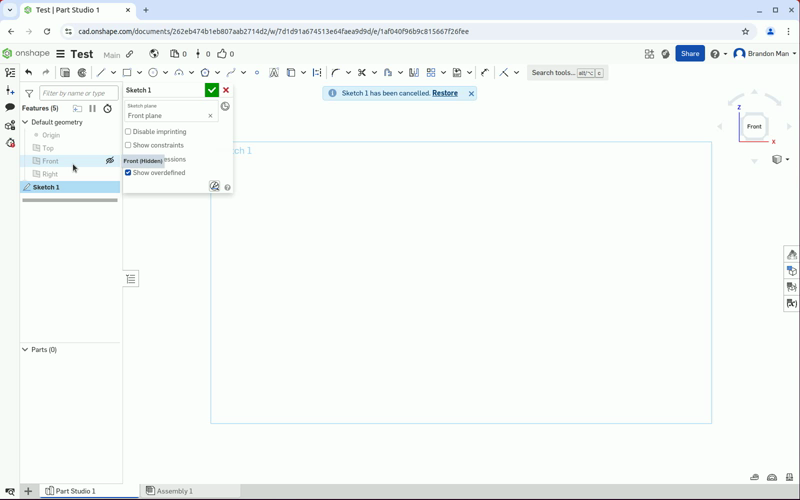
mouse_move(73, 352)
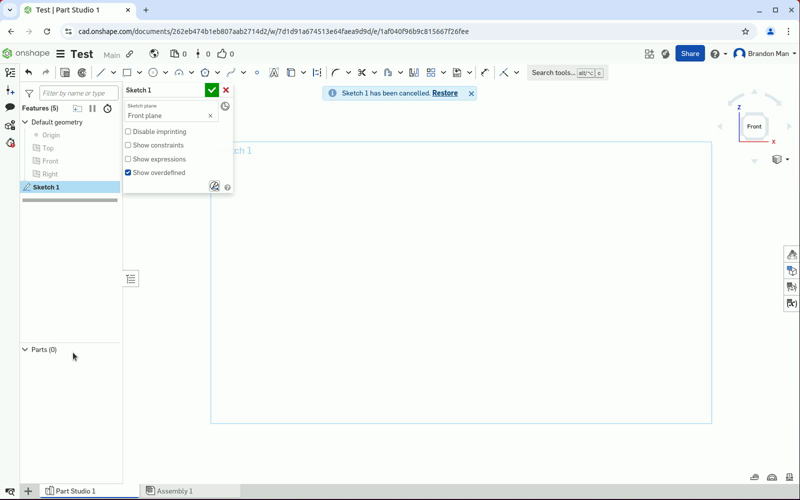
key(y)
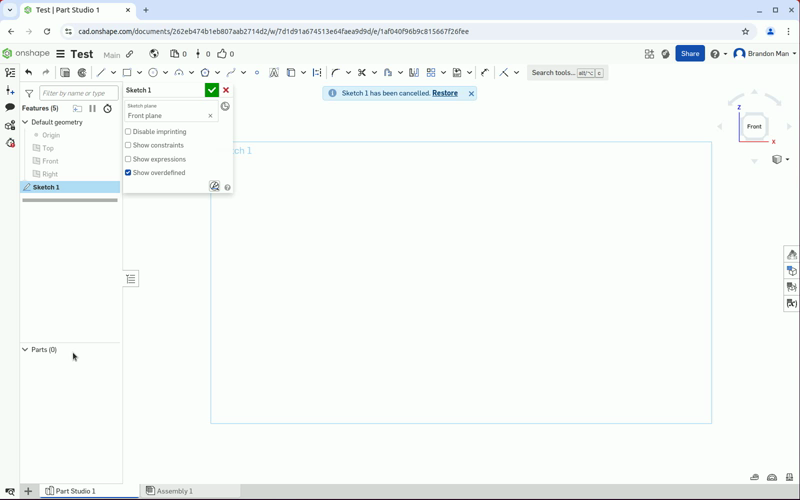
key(c)
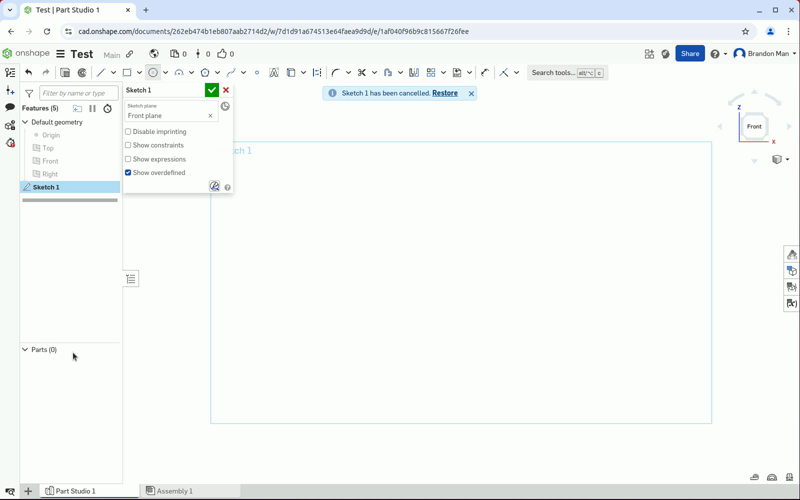
key_down(shift)
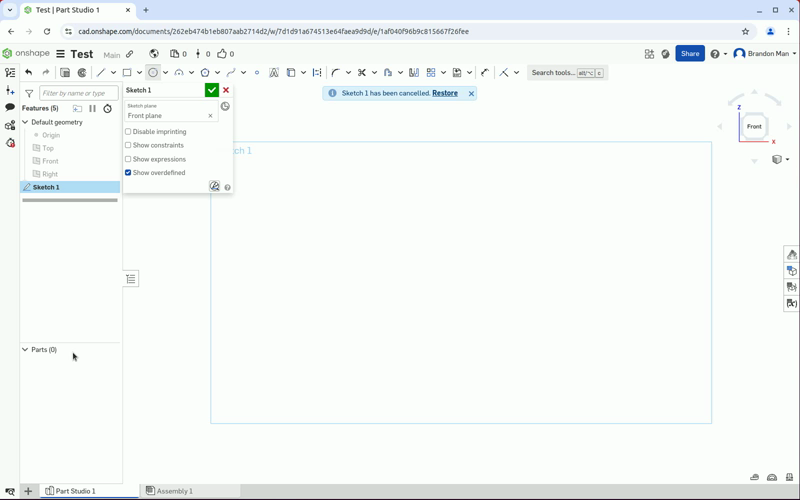
mouse_move(461, 282)
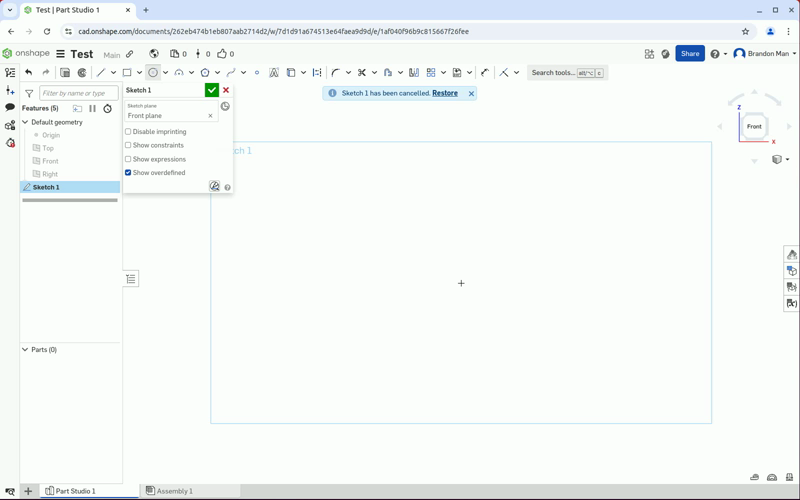
click(461, 282)
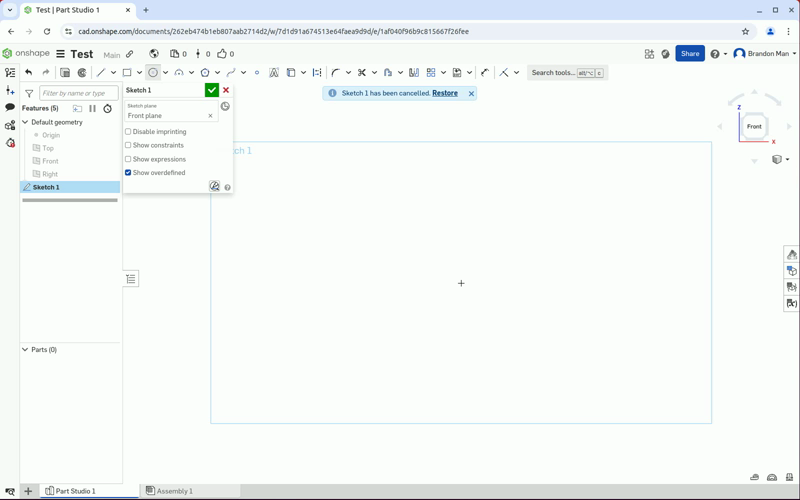
key_up(shift)
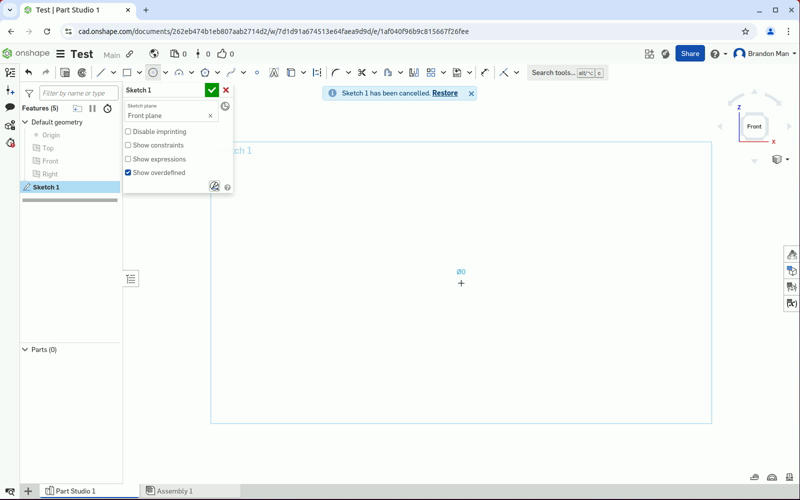
mouse_move(497, 282)
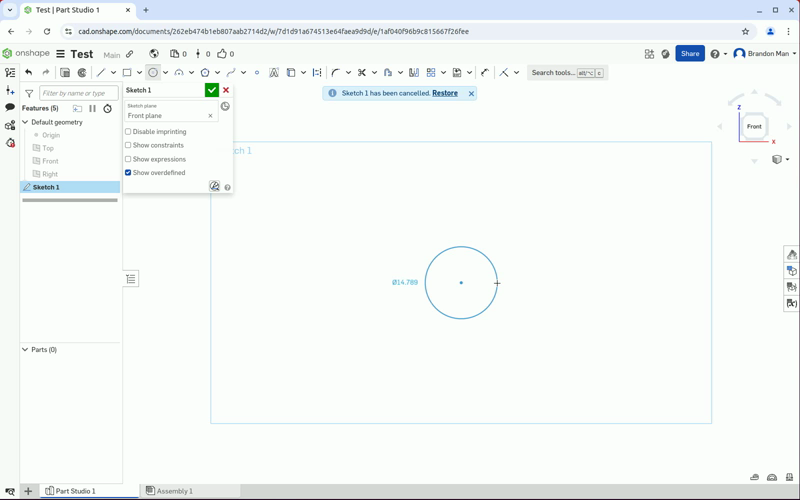
click(497, 282)
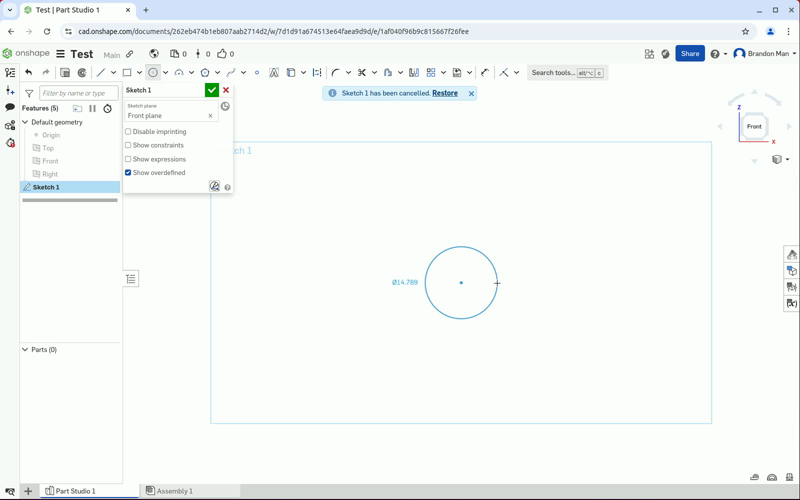
key(esc)
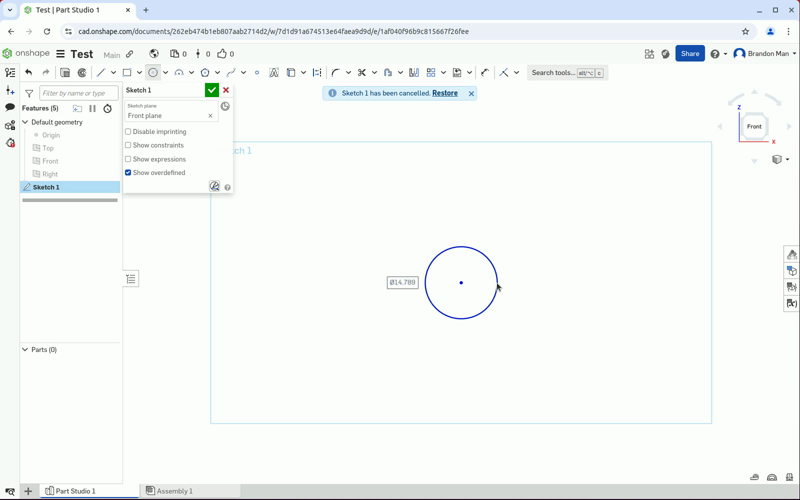
key(c)
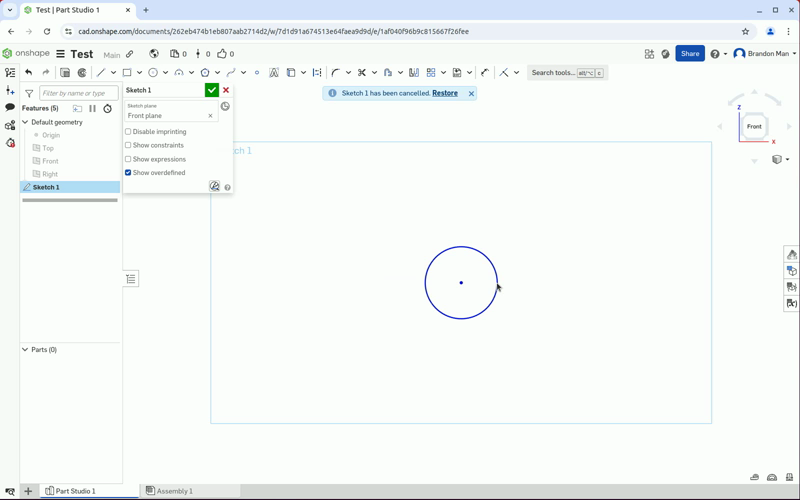
key_down(shift)
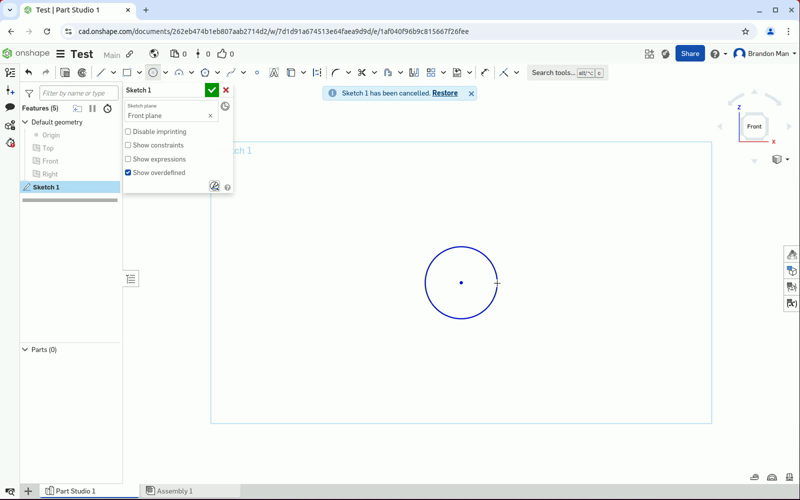
mouse_move(461, 282)
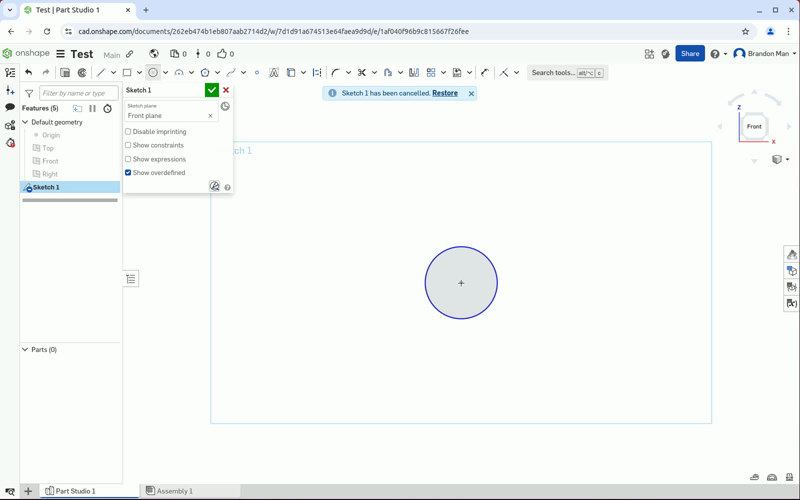
click(461, 282)
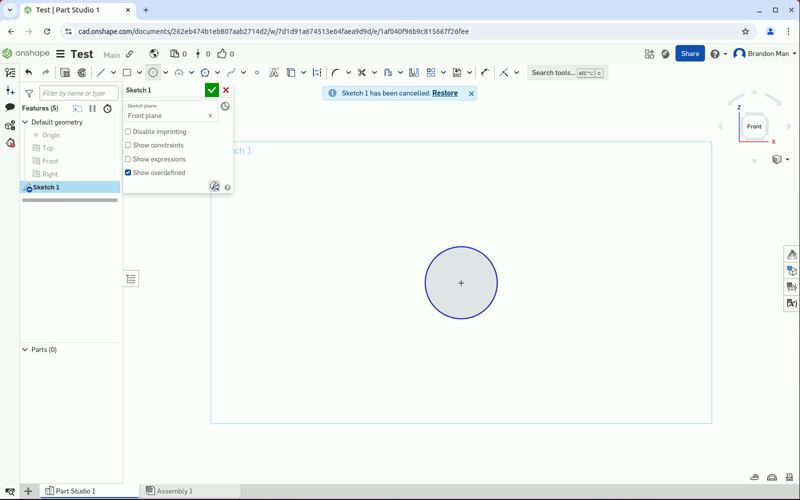
key_up(shift)
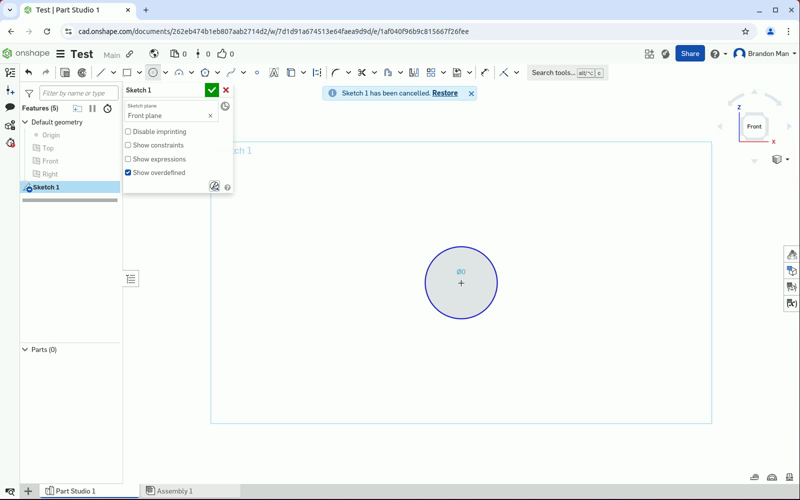
mouse_move(479, 282)
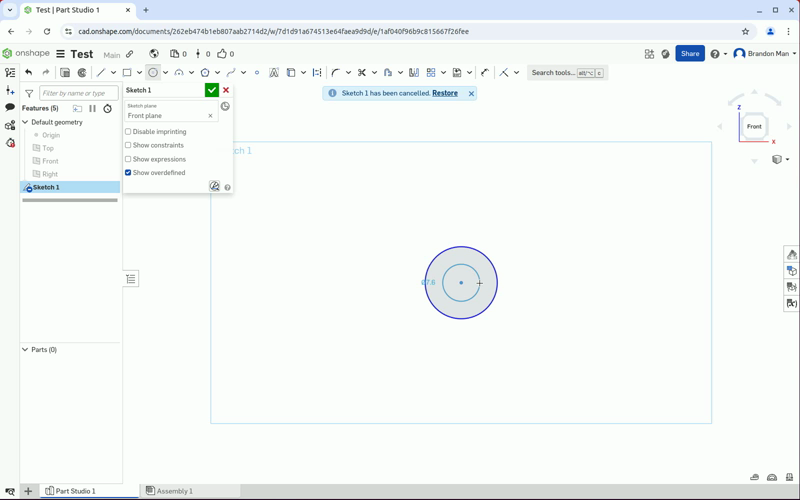
click(479, 282)
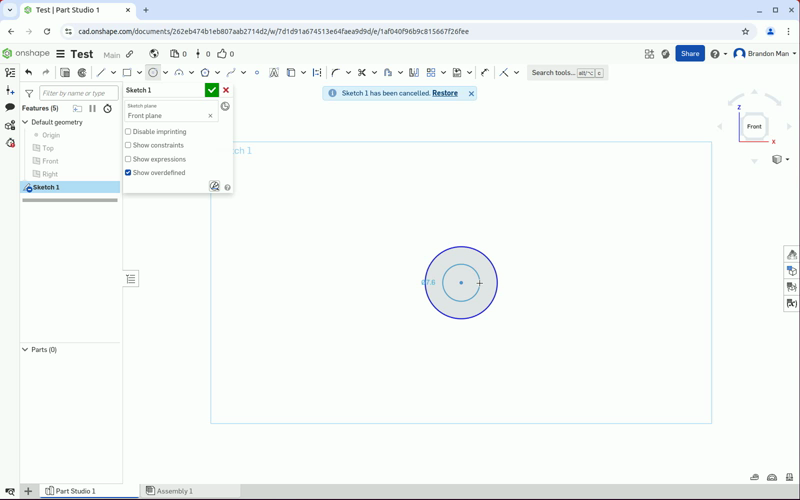
key(esc)
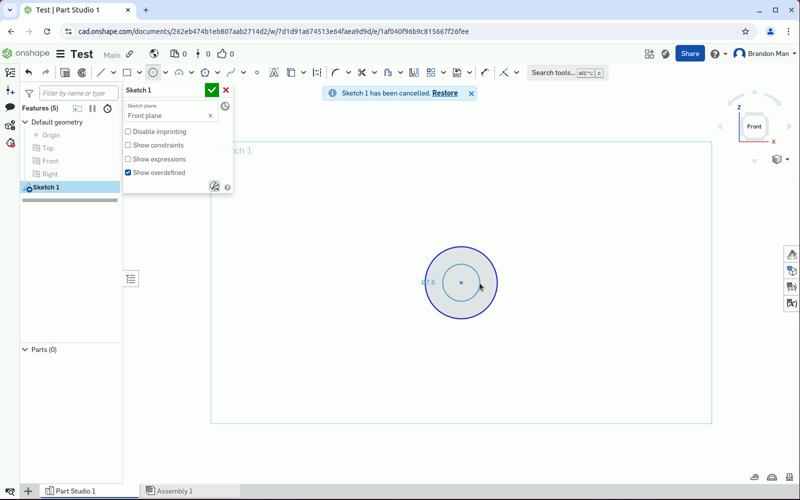
mouse_move(484, 303)
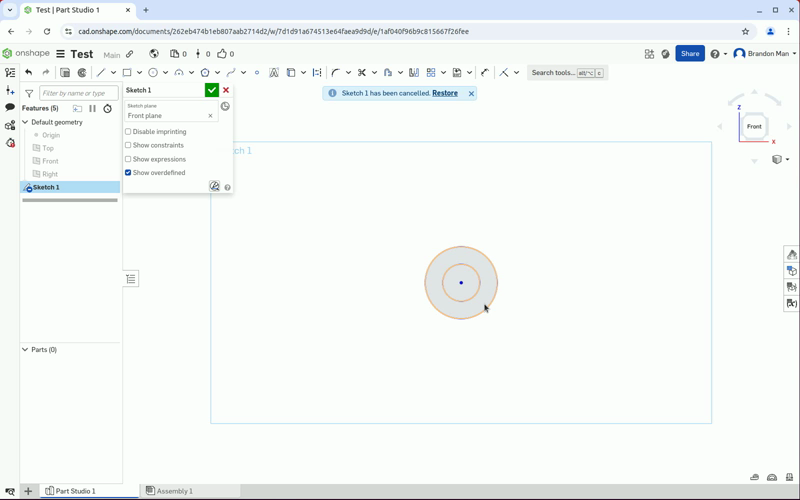
click(484, 303)
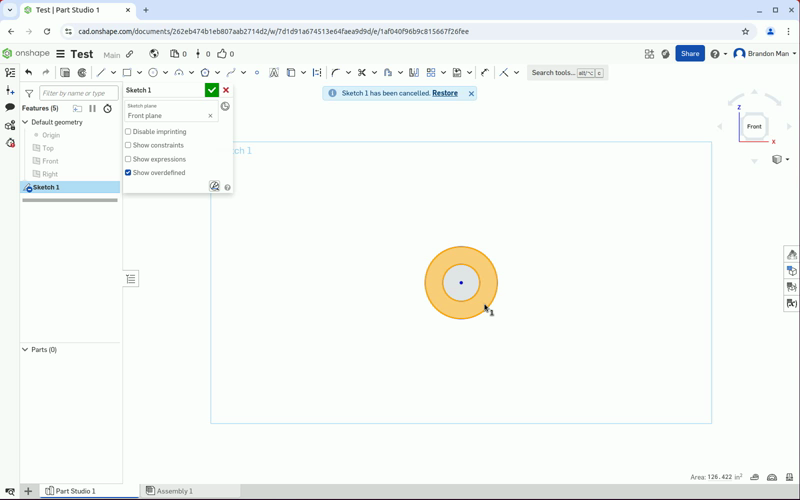
mouse_move(73, 352)
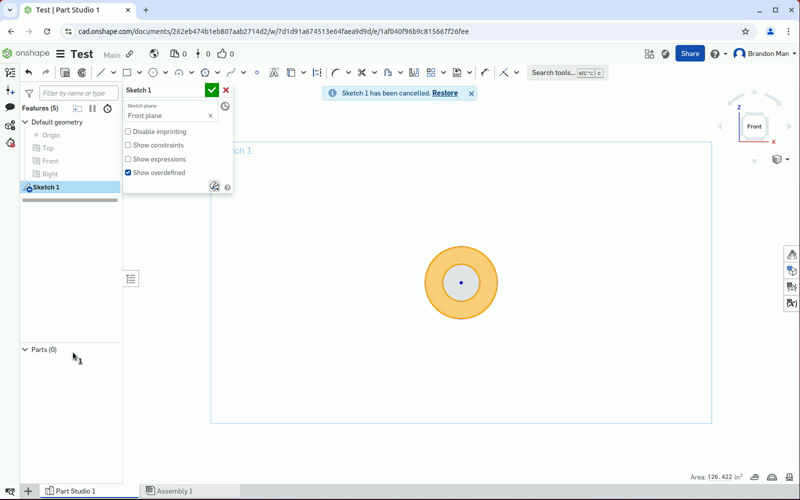
key(shift+y)
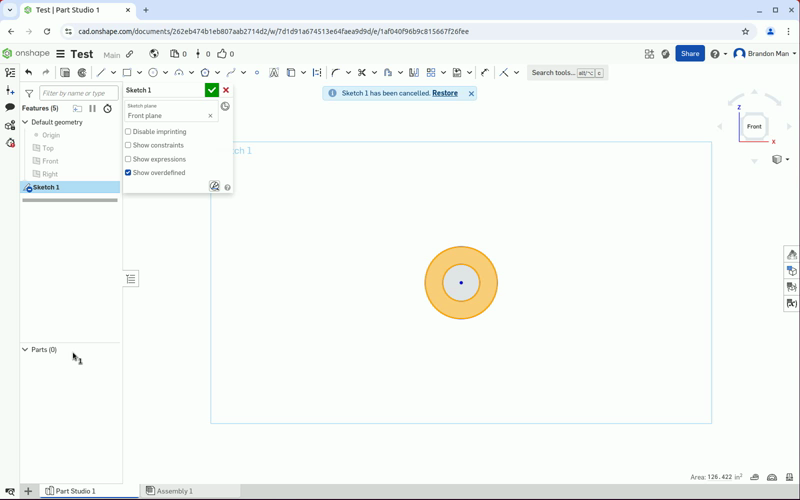
key(shift+e)
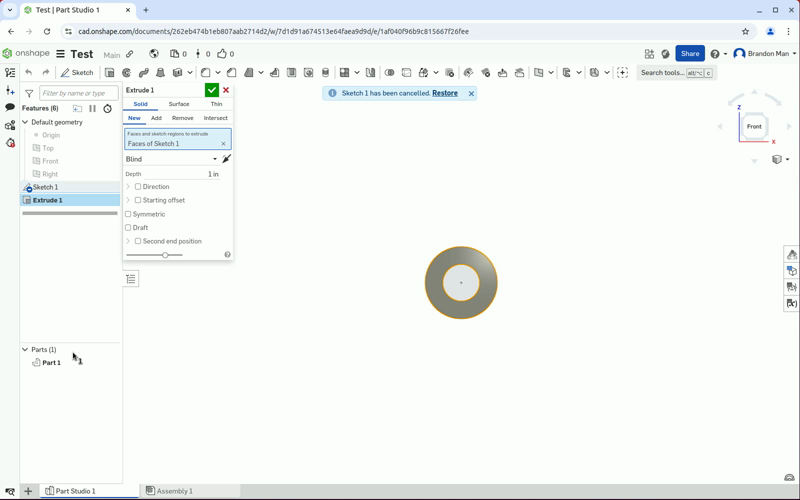
mouse_move(143, 106)
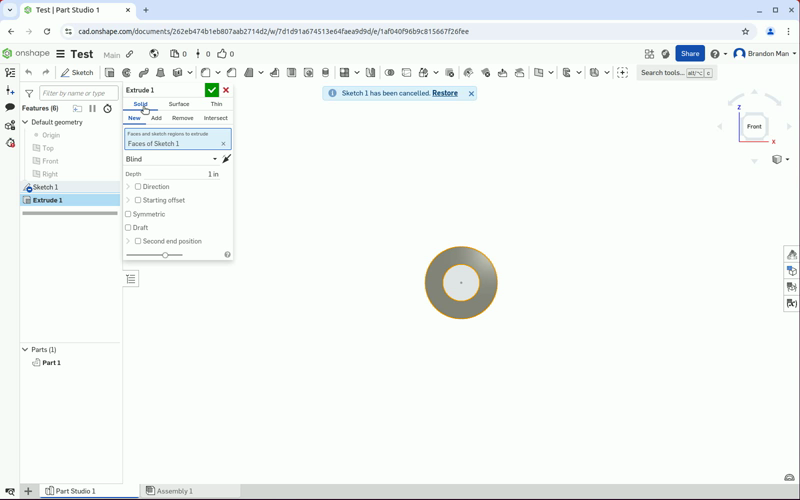
click(143, 106)
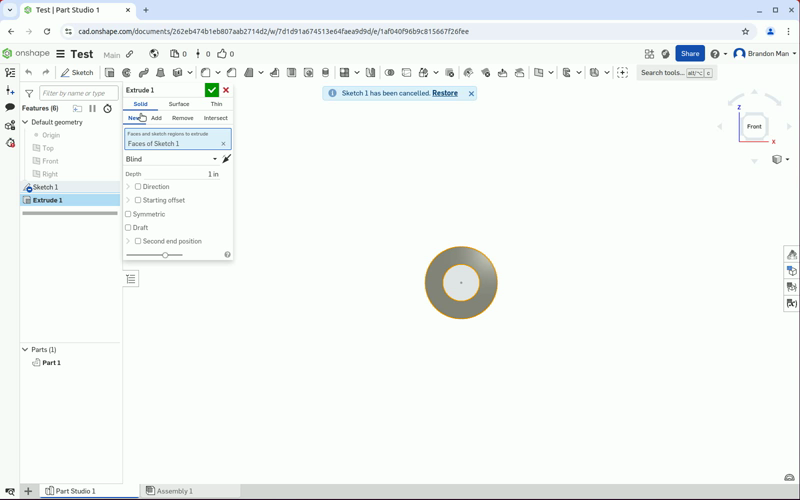
mouse_move(137, 120)
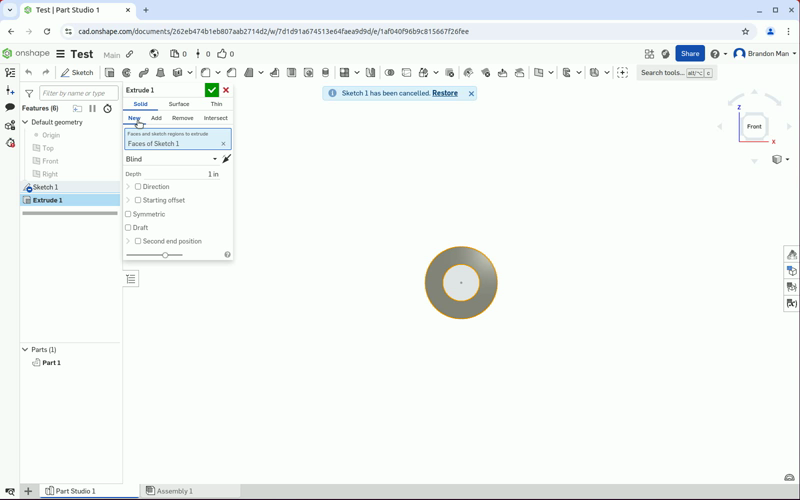
click(137, 120)
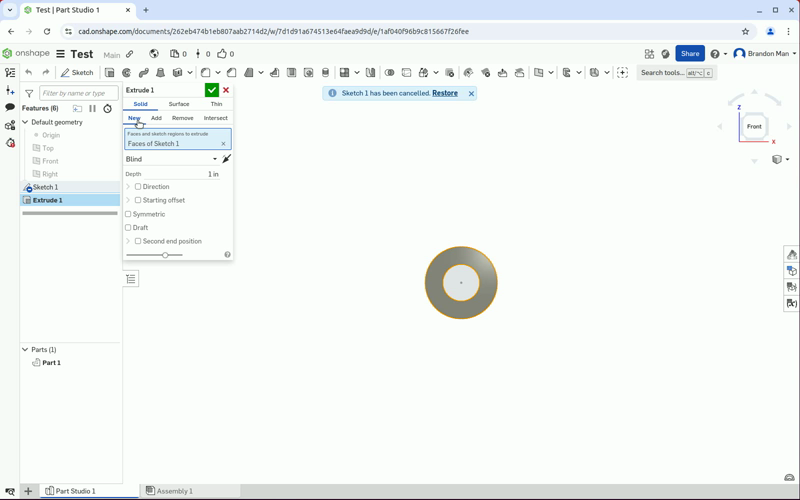
key(tab, 4)
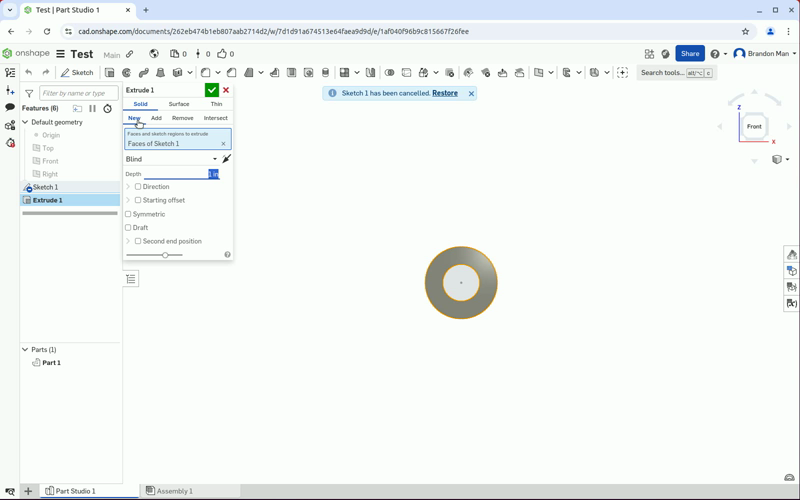
text(3.129)
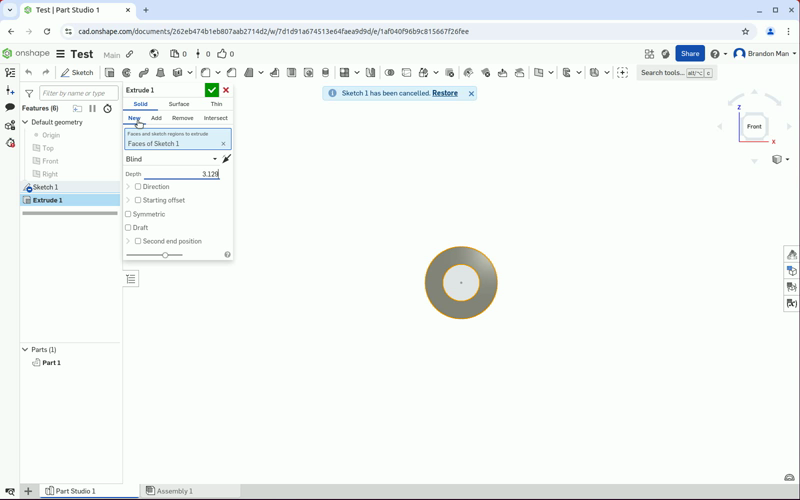
key(enter)
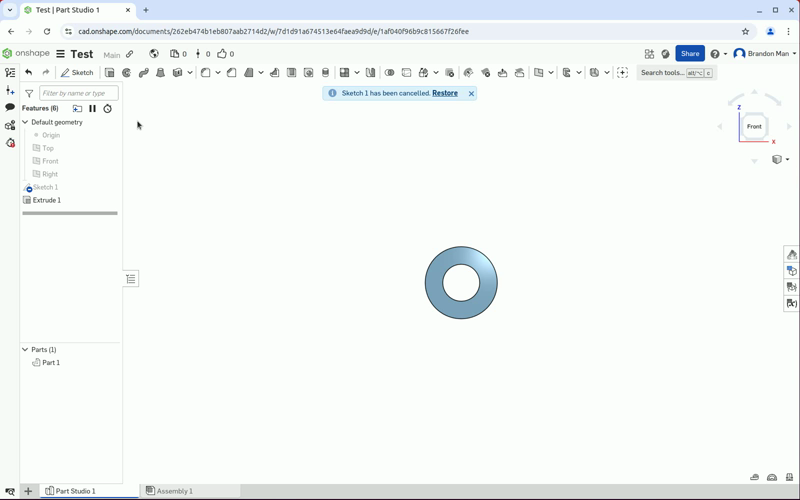
key(shift+h)
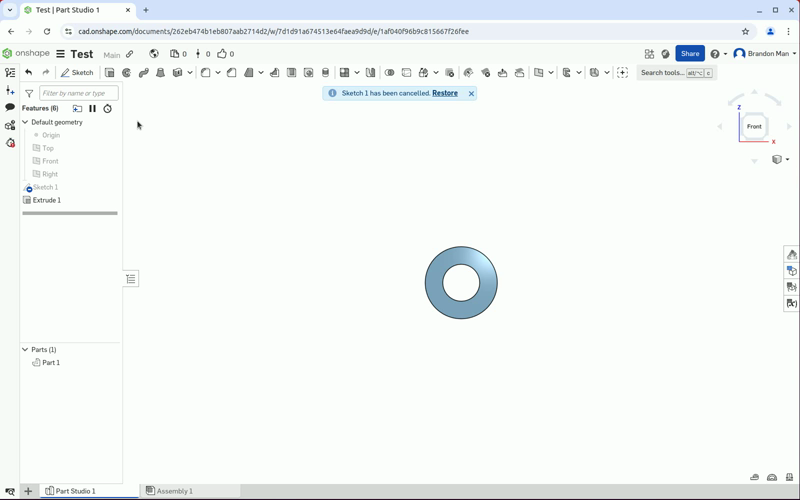
key(shift+h)
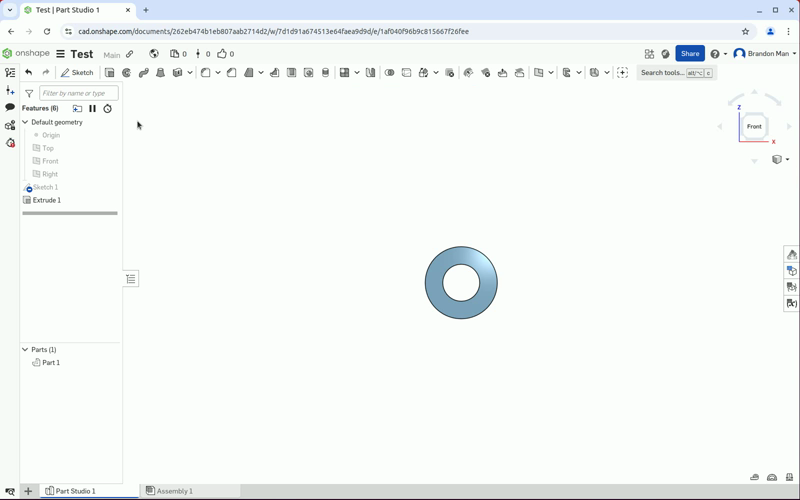
mouse_move(73, 189)
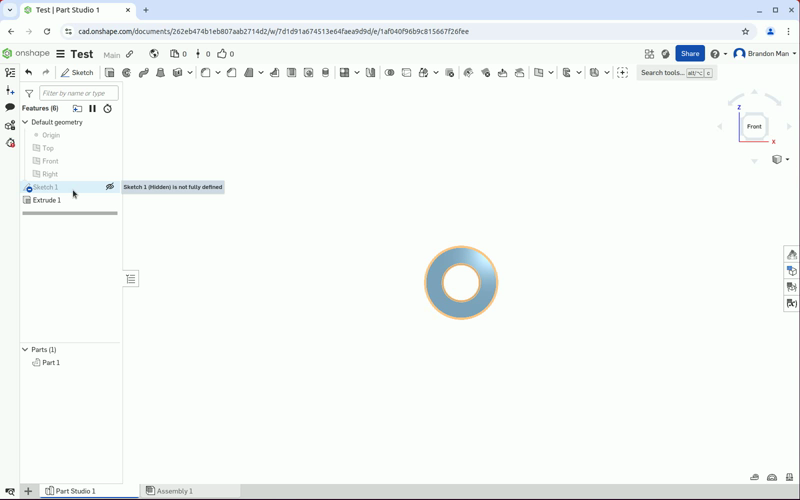
click(73, 189)
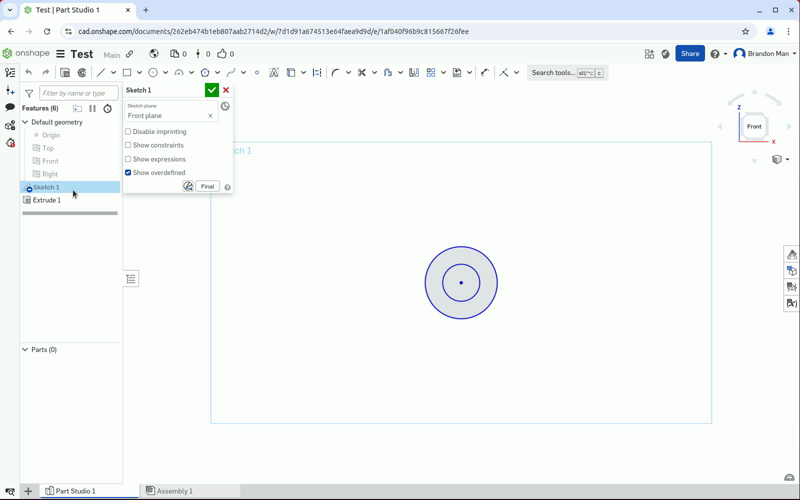
mouse_move(229, 92)
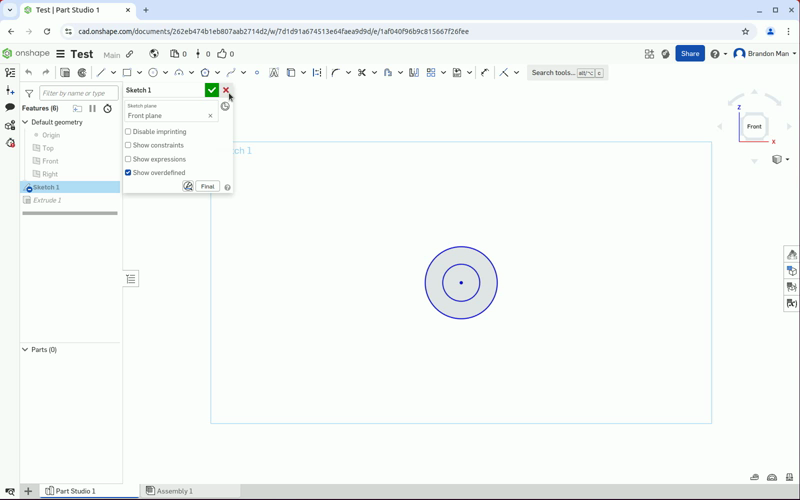
click(229, 92)
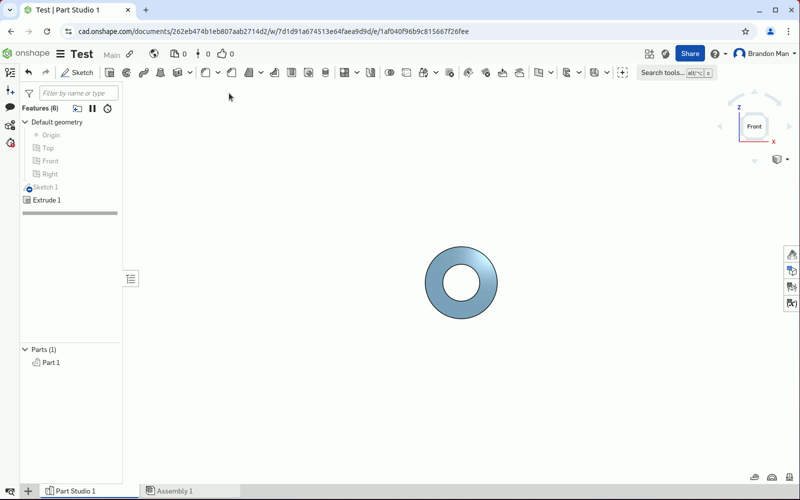
mouse_move(541, 75)
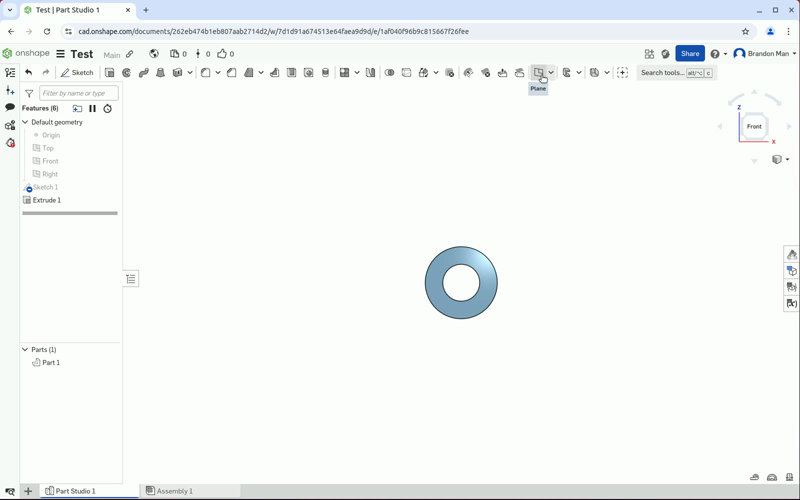
click(541, 75)
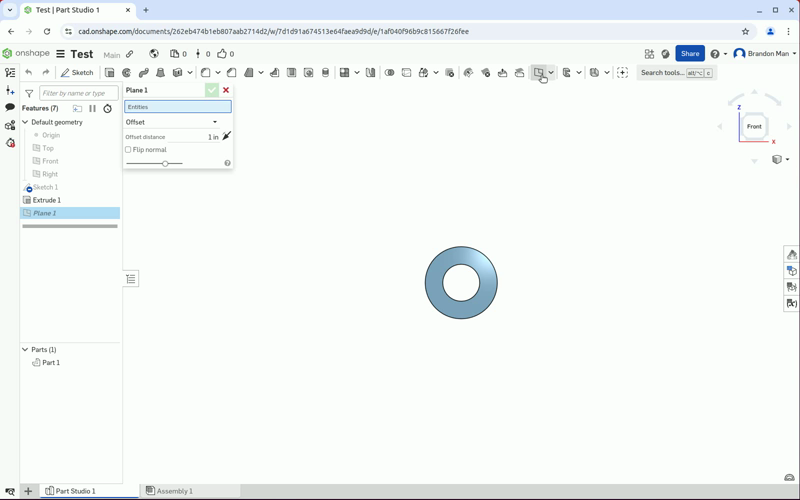
mouse_move(73, 163)
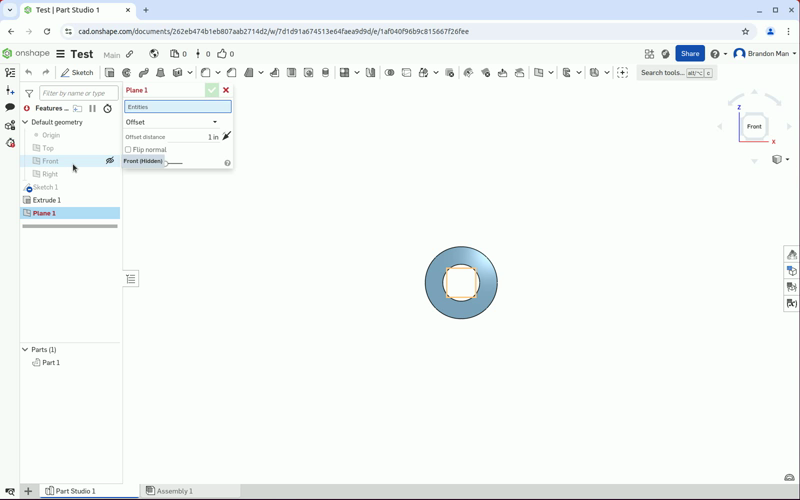
click(73, 163)
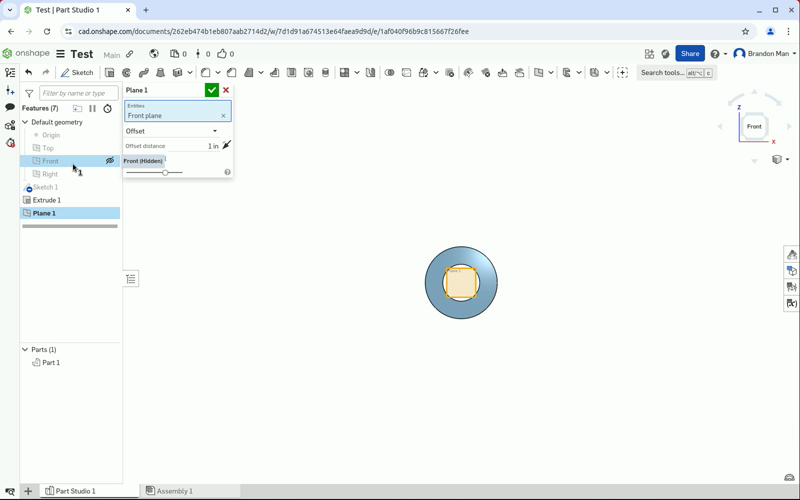
key(tab, 2)
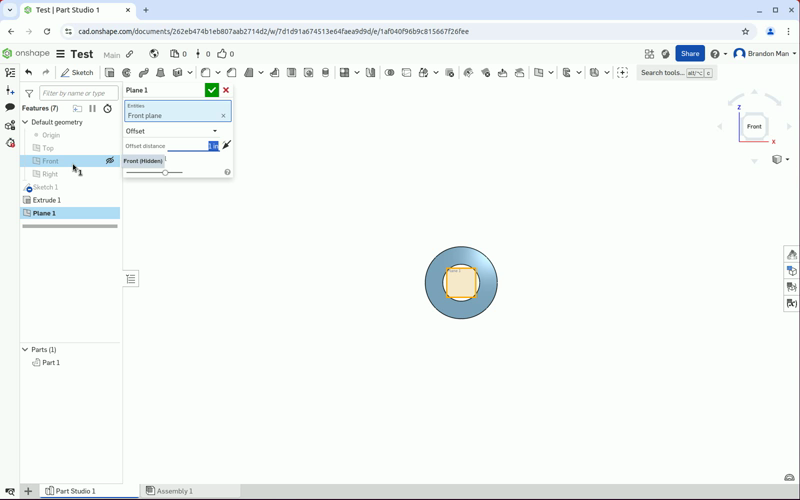
text(3.143)
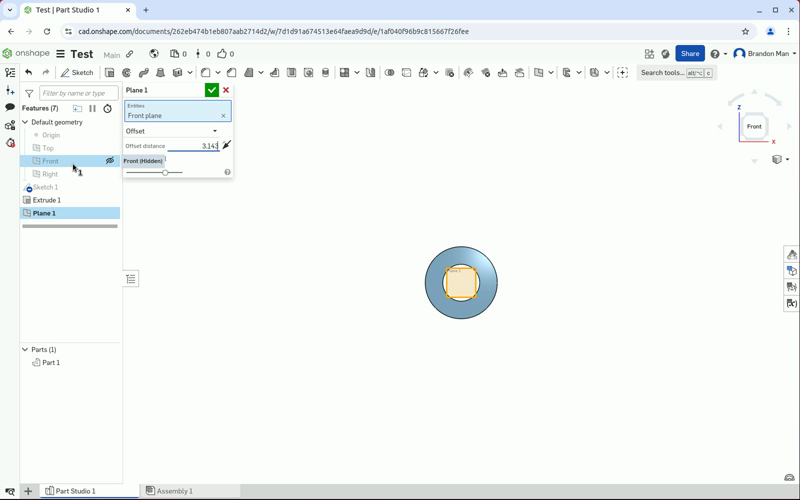
key(enter, 2)
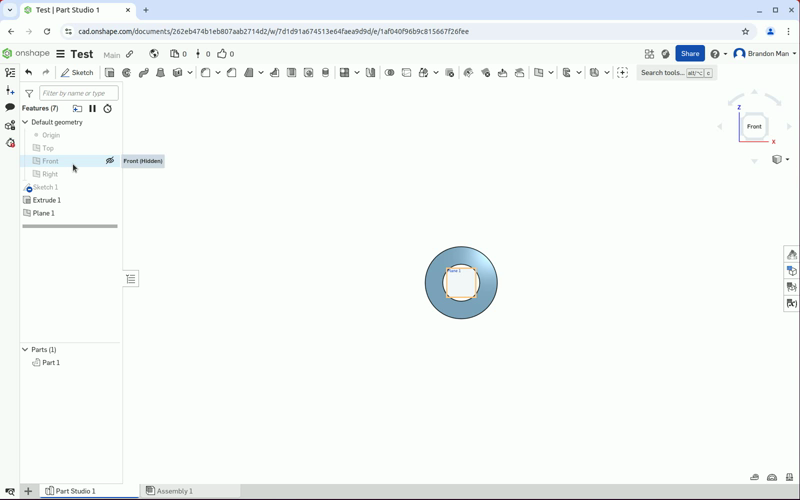
key(shift+s)
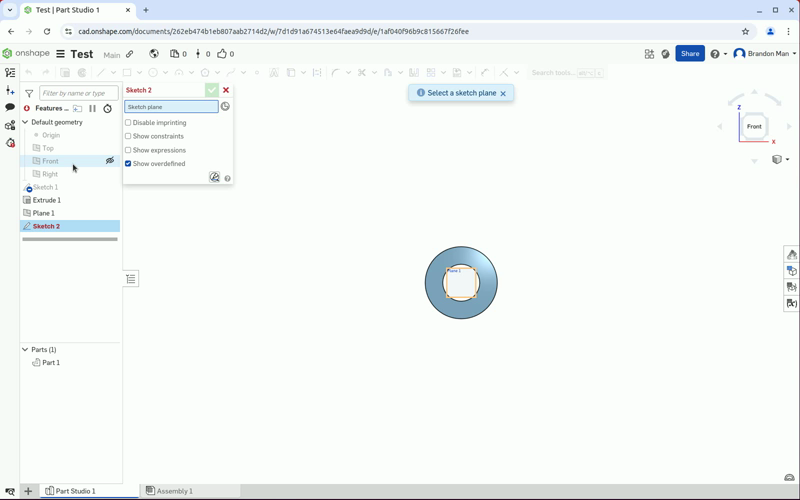
mouse_move(73, 215)
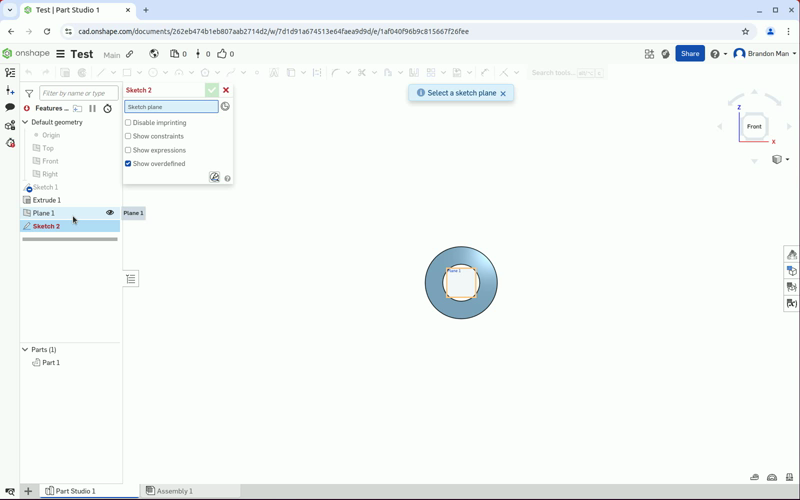
click(73, 215)
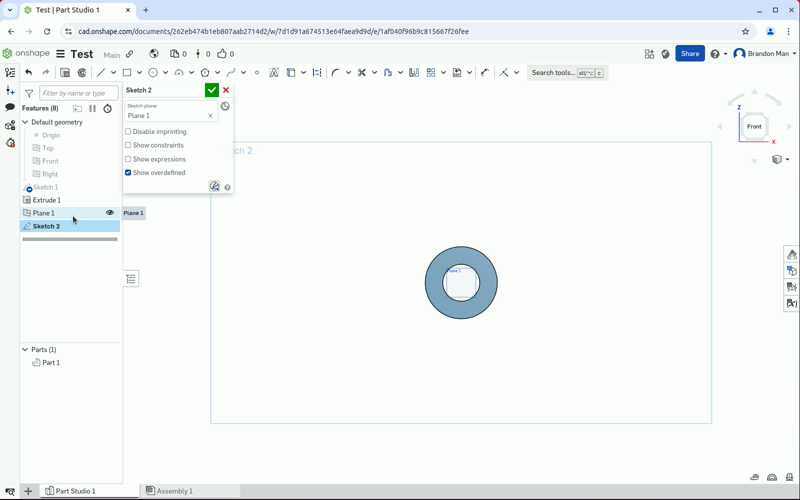
mouse_move(73, 352)
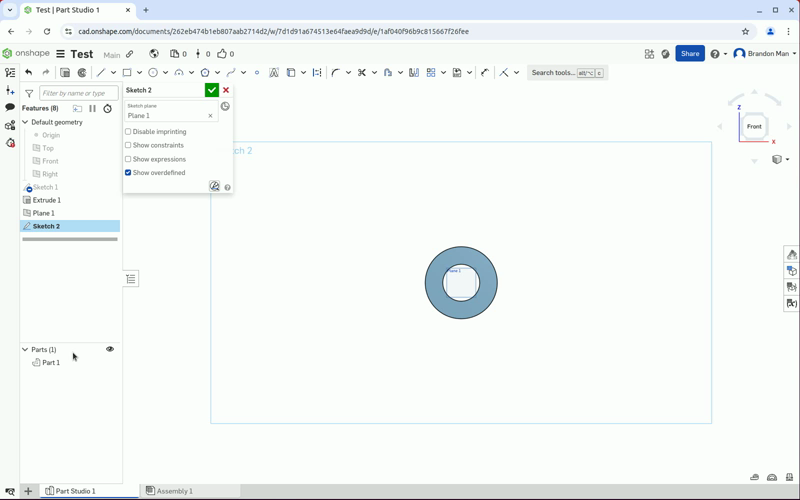
key(y)
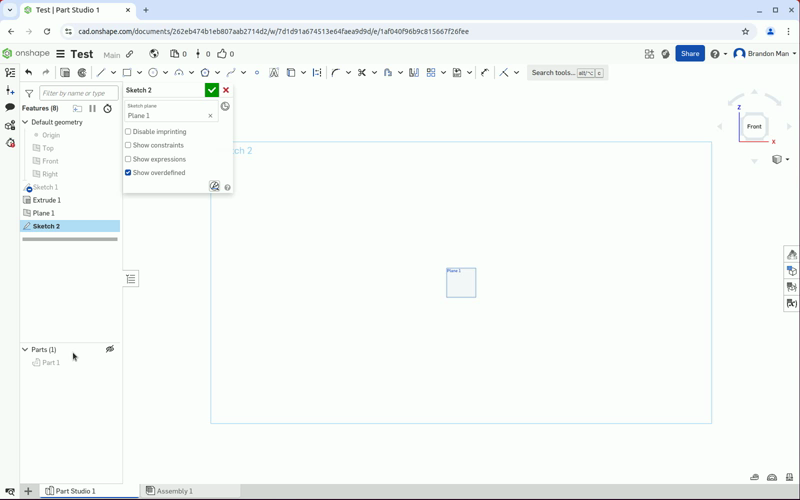
key(c)
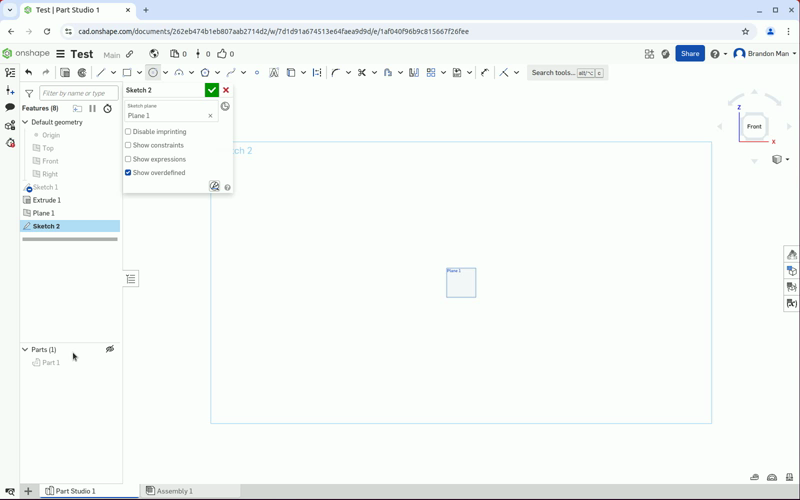
key_down(shift)
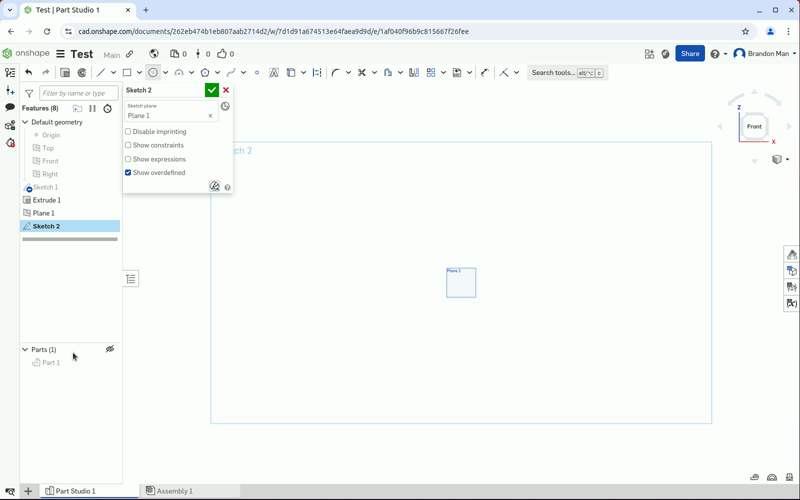
mouse_move(461, 282)
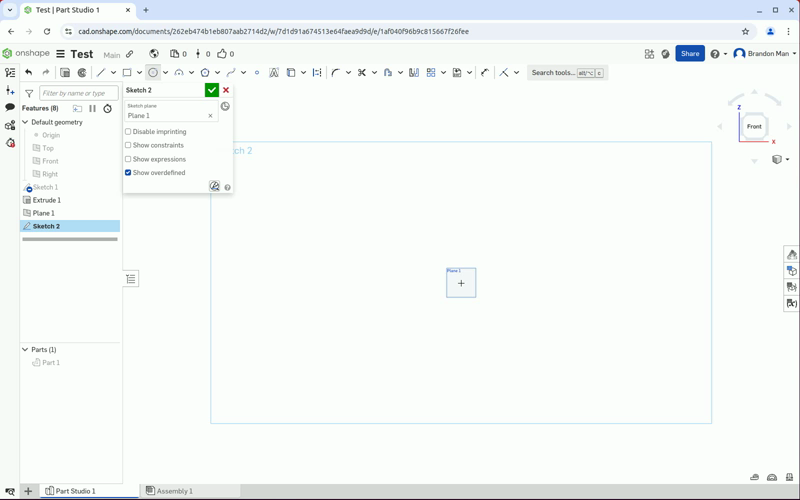
click(461, 282)
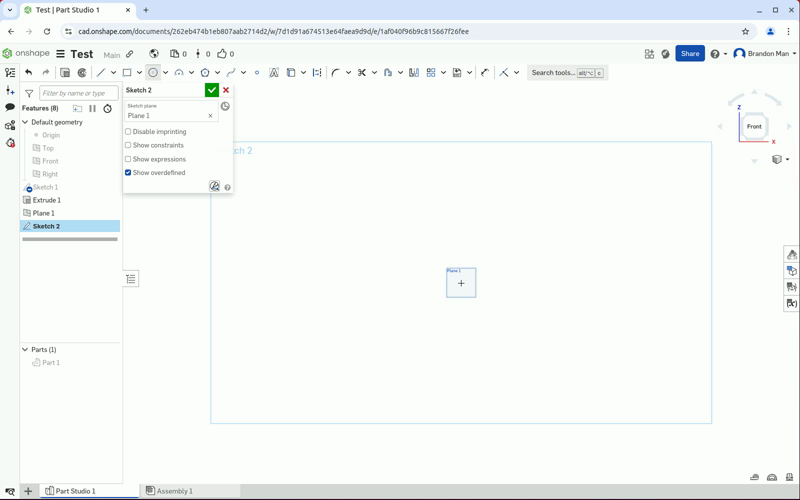
key_up(shift)
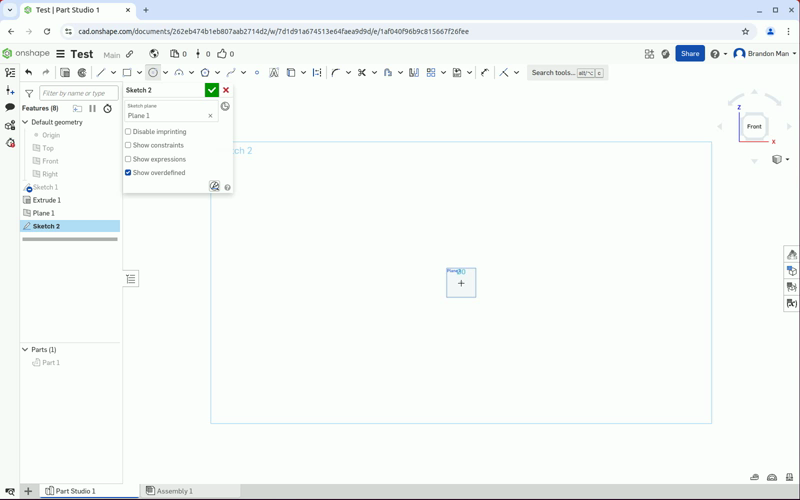
mouse_move(494, 282)
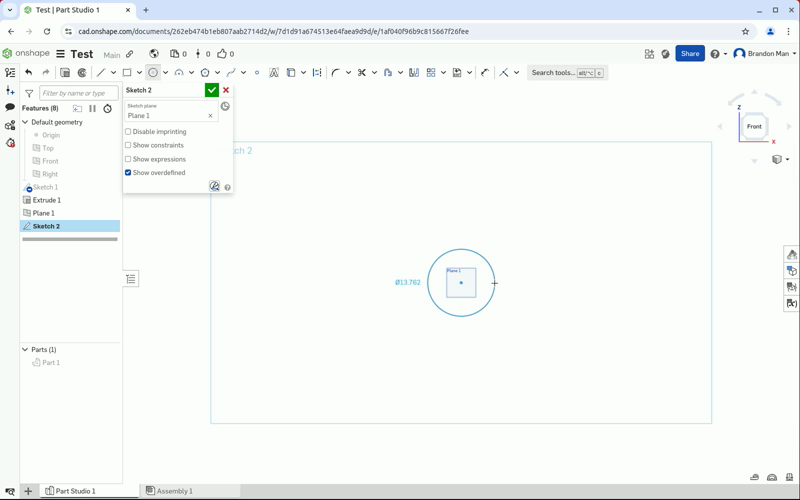
click(494, 282)
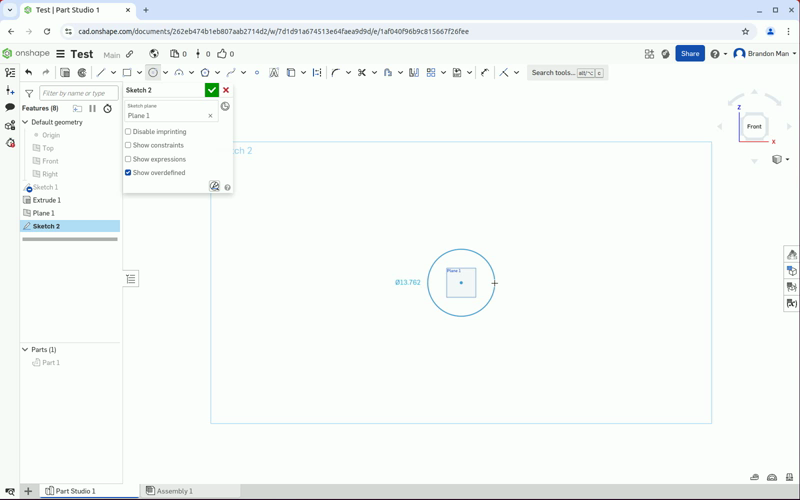
key(esc)
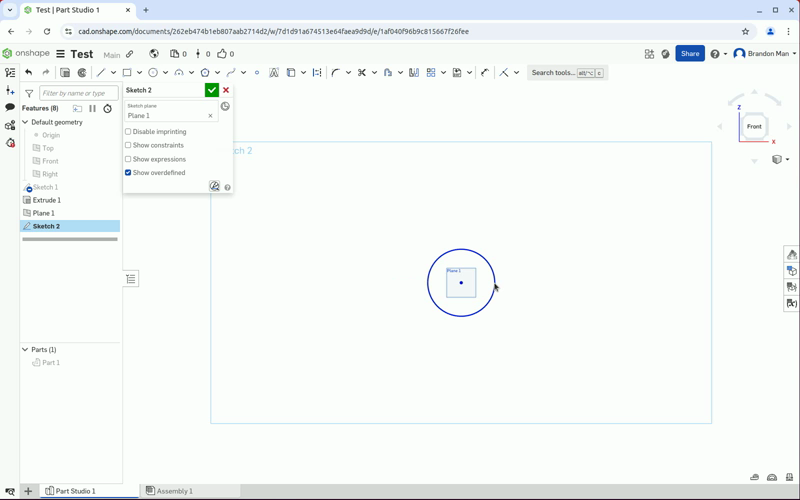
key(c)
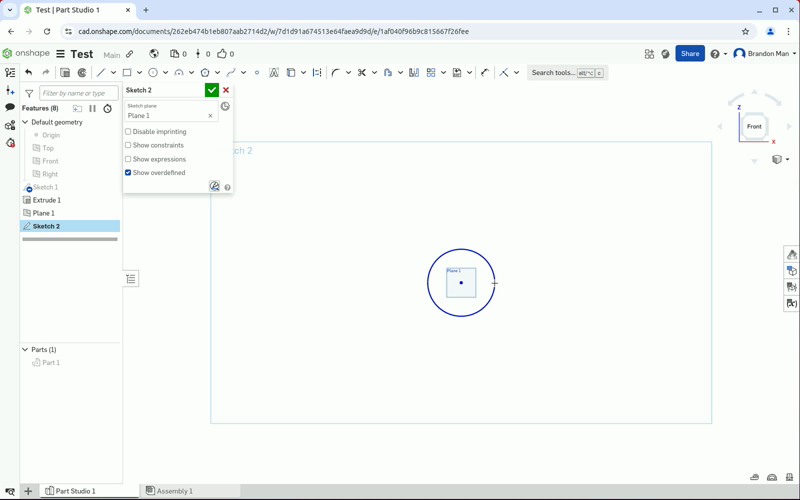
key_down(shift)
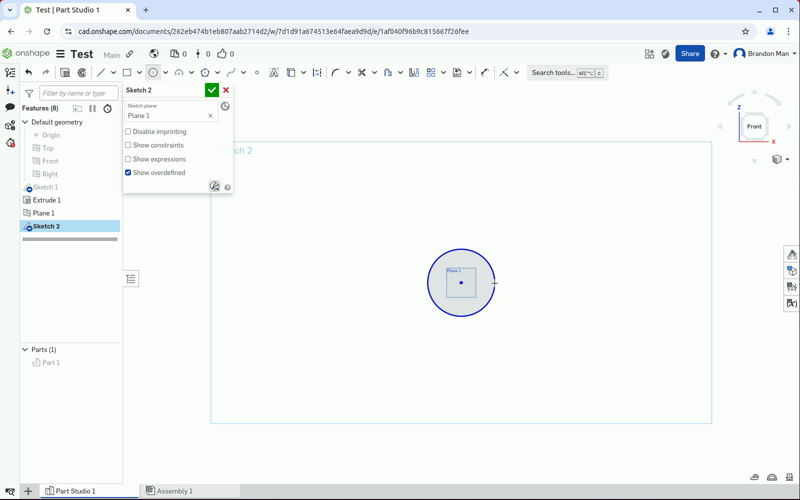
mouse_move(461, 282)
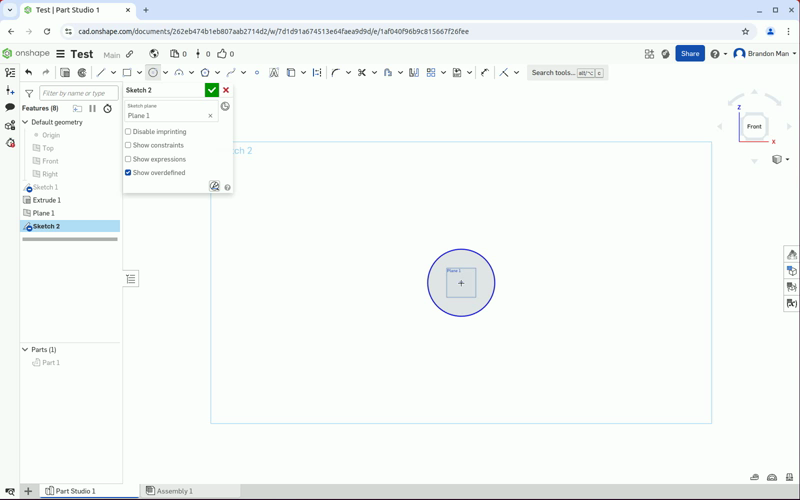
click(461, 282)
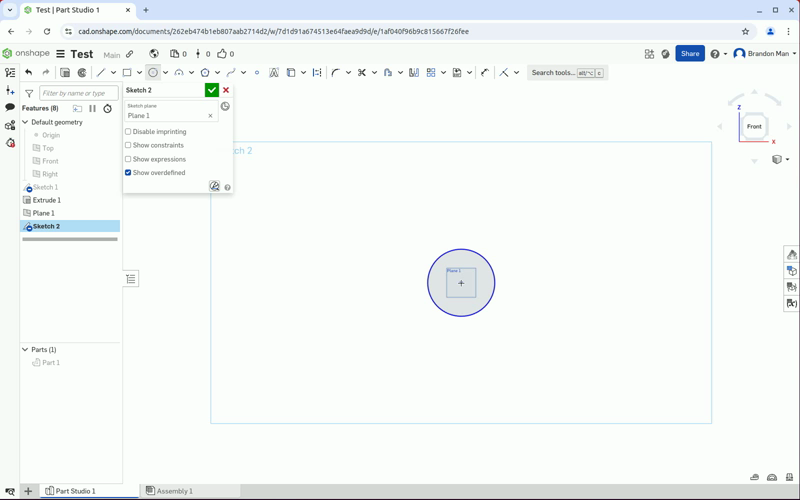
key_up(shift)
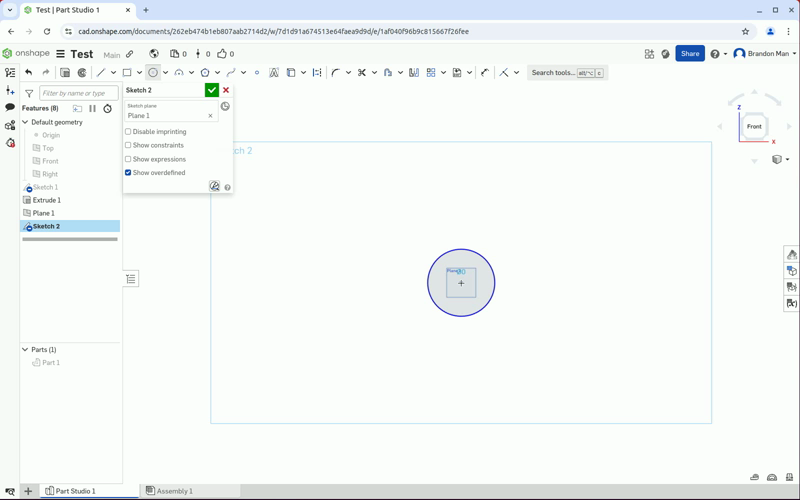
mouse_move(480, 282)
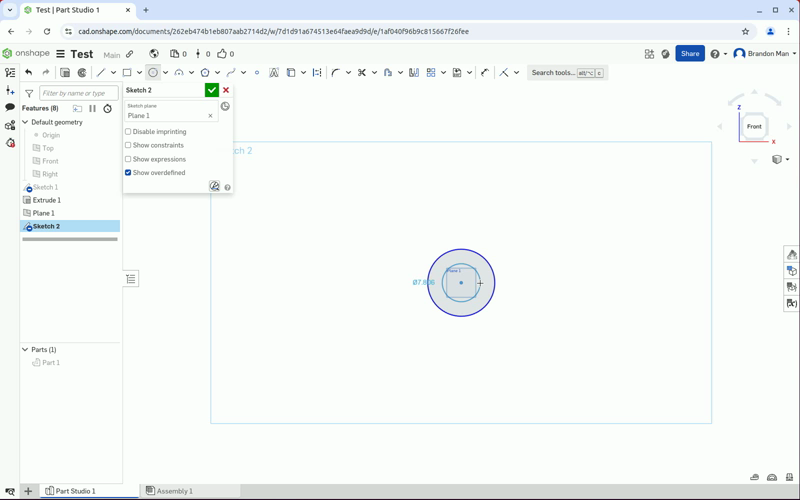
click(480, 282)
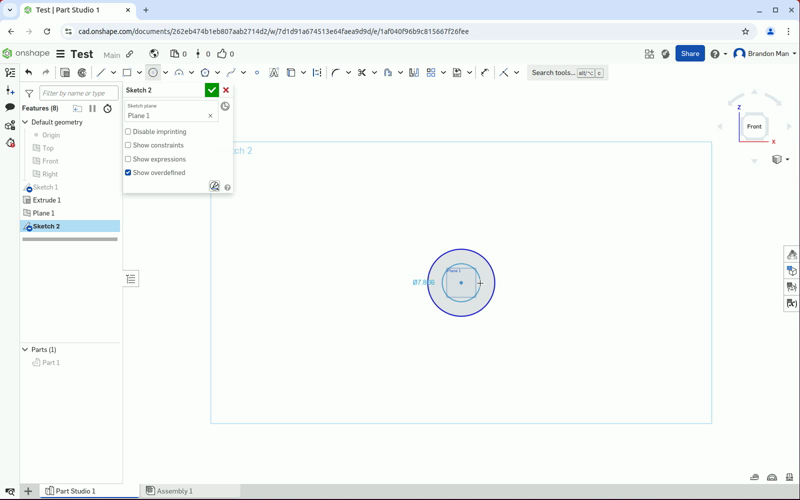
key(esc)
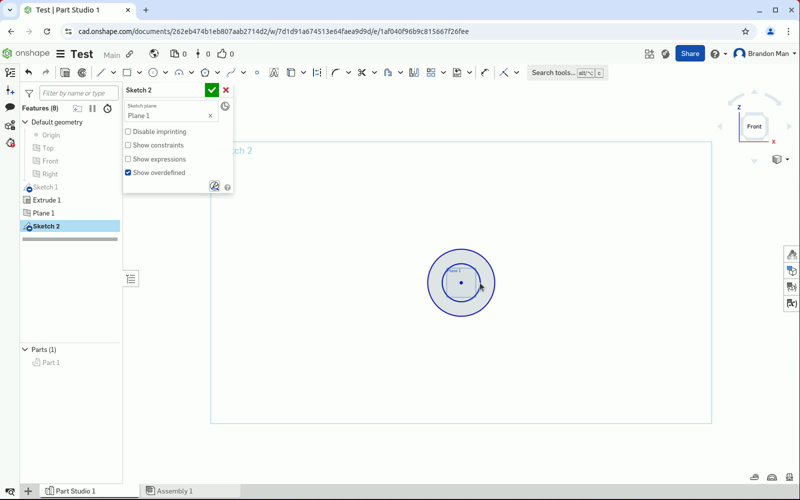
mouse_move(438, 266)
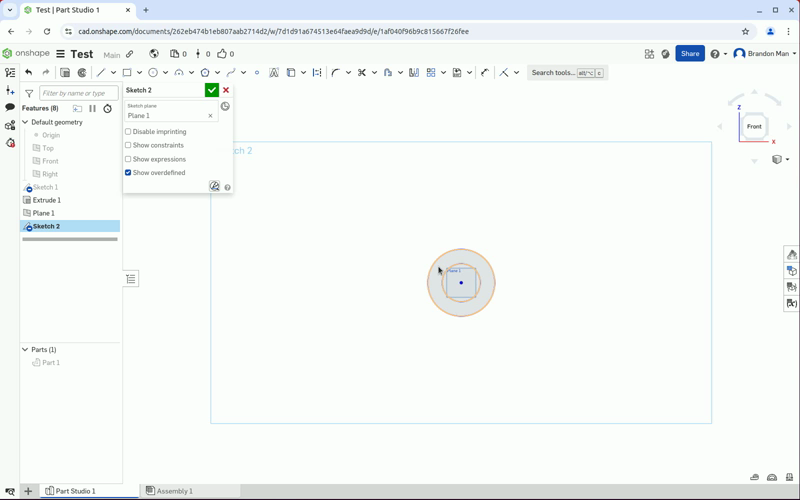
click(438, 266)
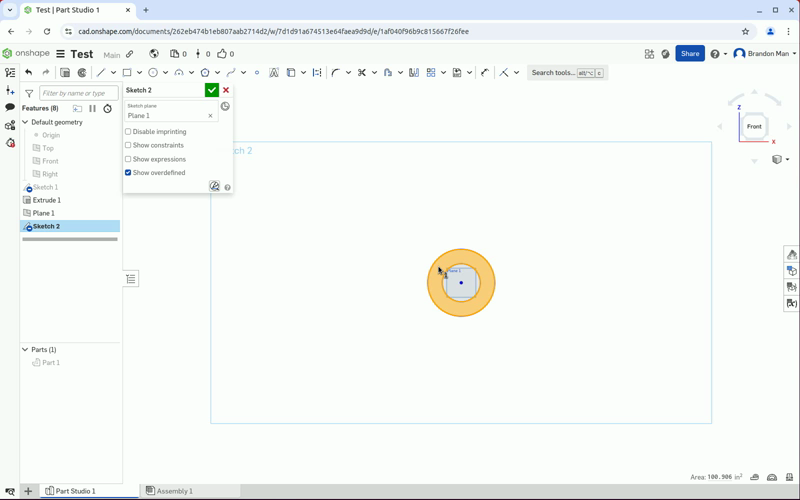
mouse_move(73, 352)
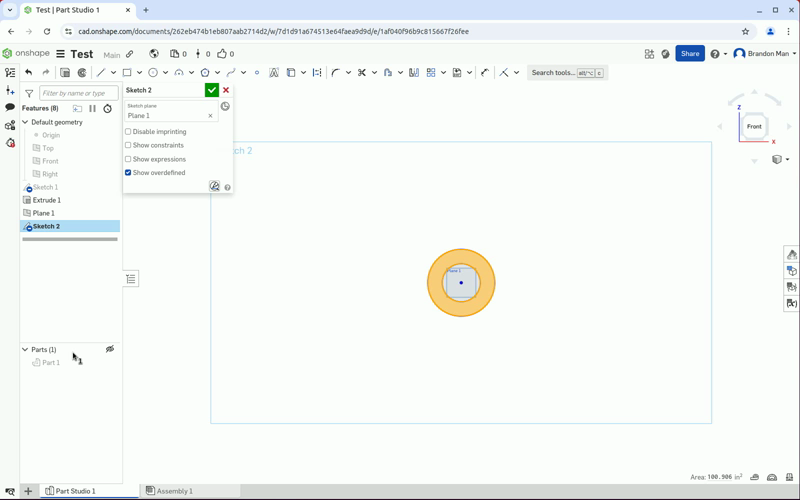
key(shift+y)
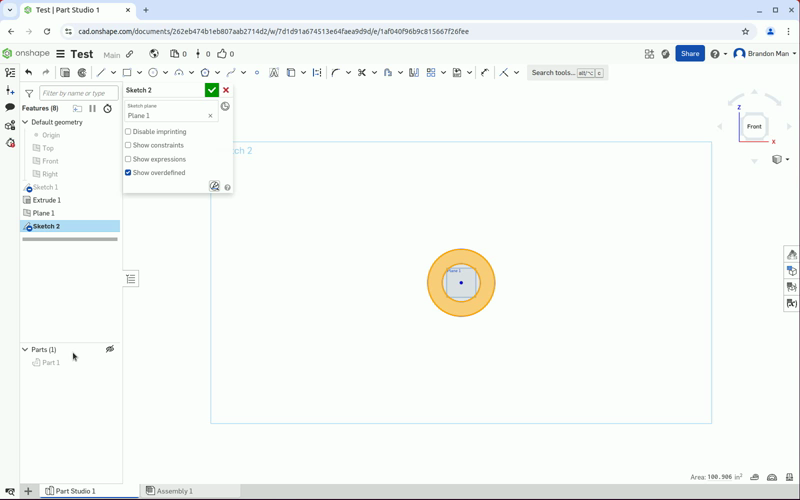
key(shift+e)
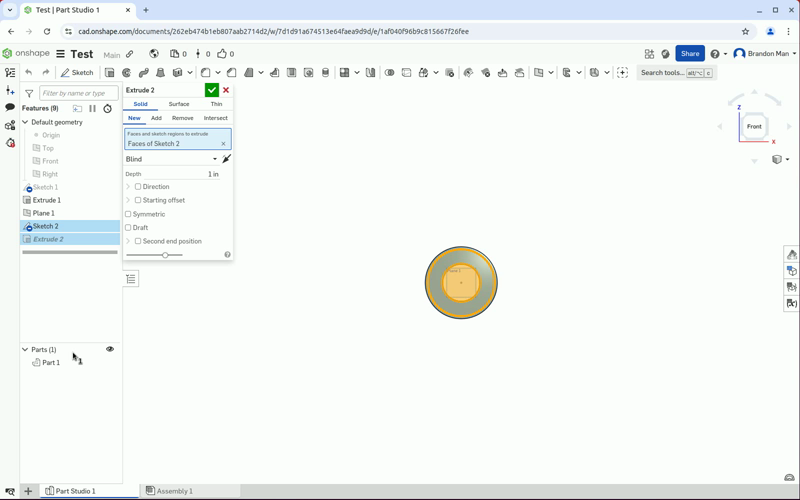
mouse_move(143, 106)
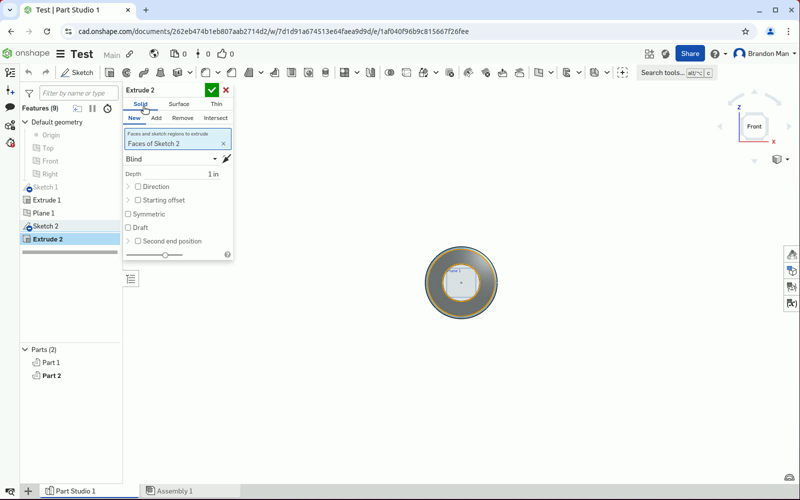
click(143, 106)
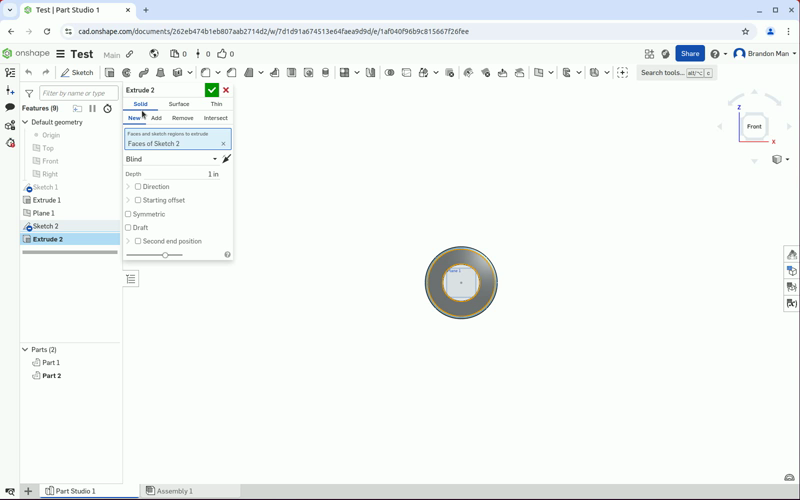
mouse_move(137, 120)
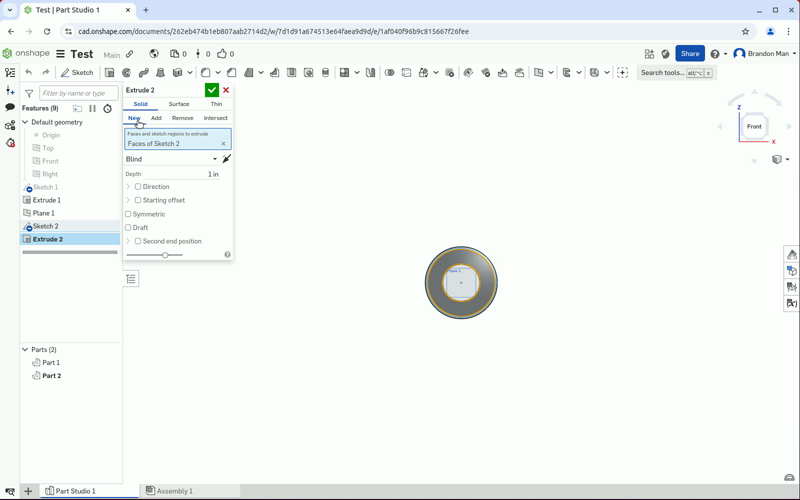
click(137, 120)
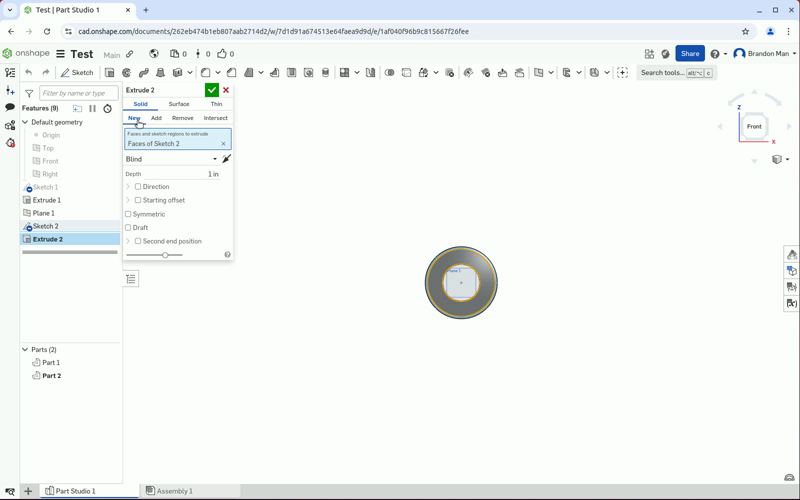
key(tab, 4)
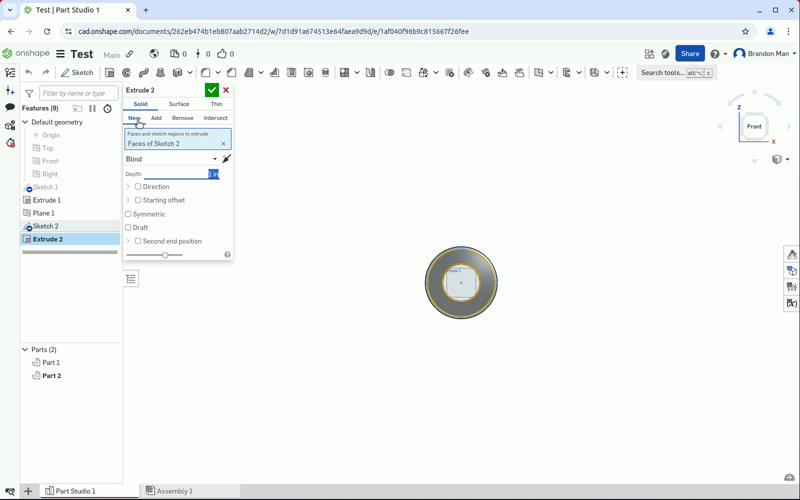
text(0.963)
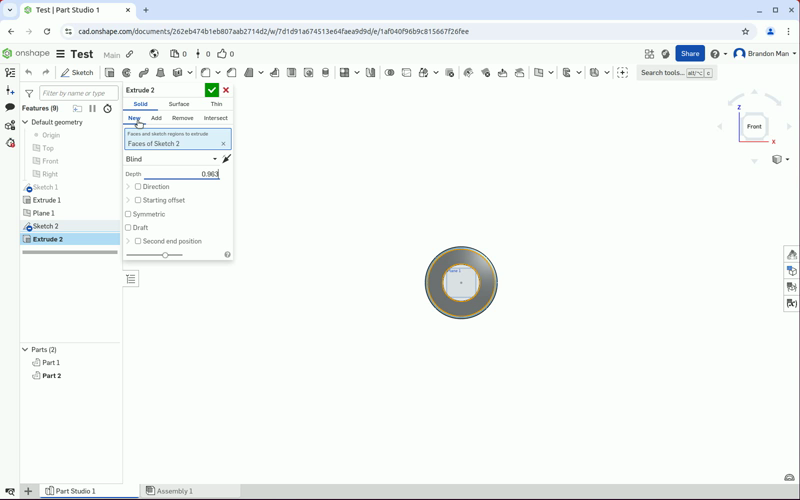
key(enter)
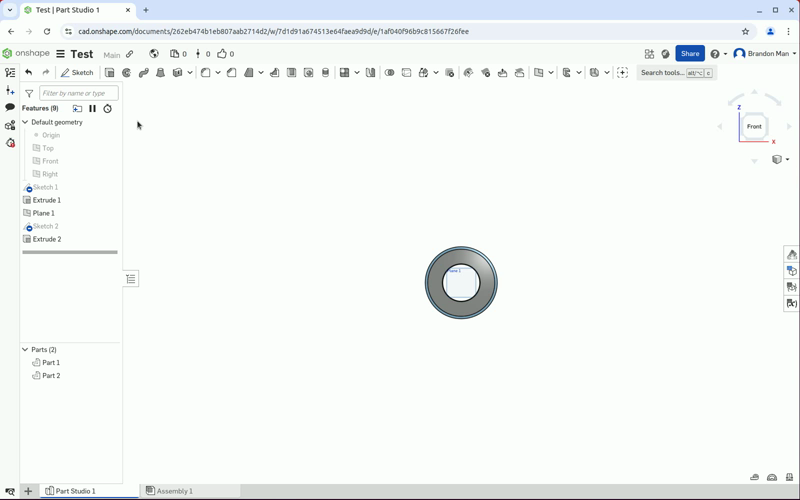
key(shift+h)
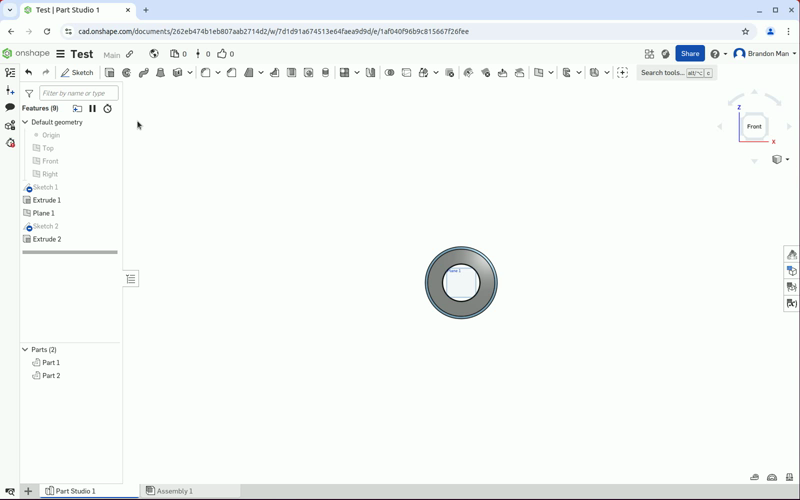
key(shift+h)
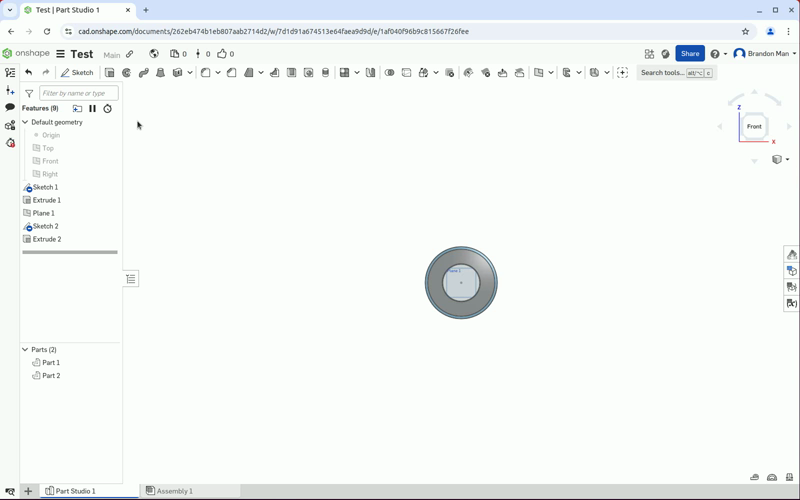
key(shift+7)
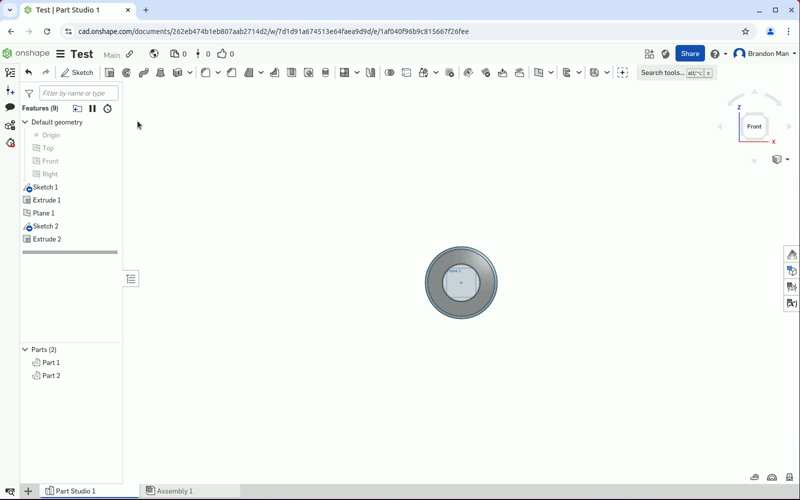
key(left, 2)
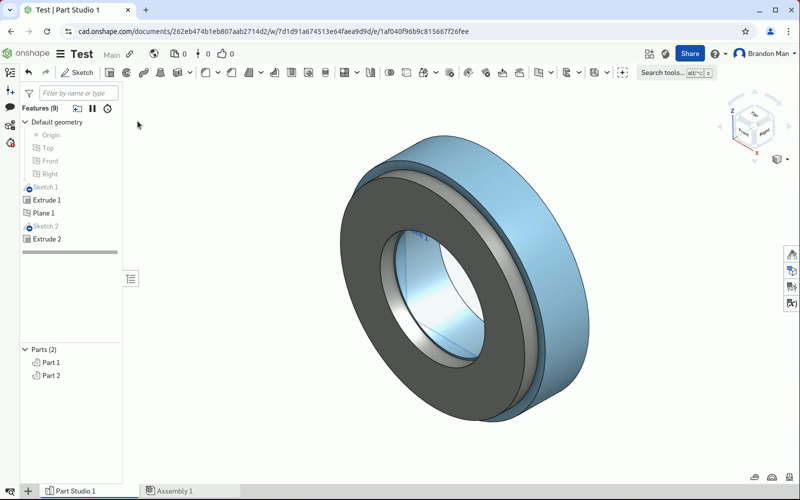
key(down, 2)
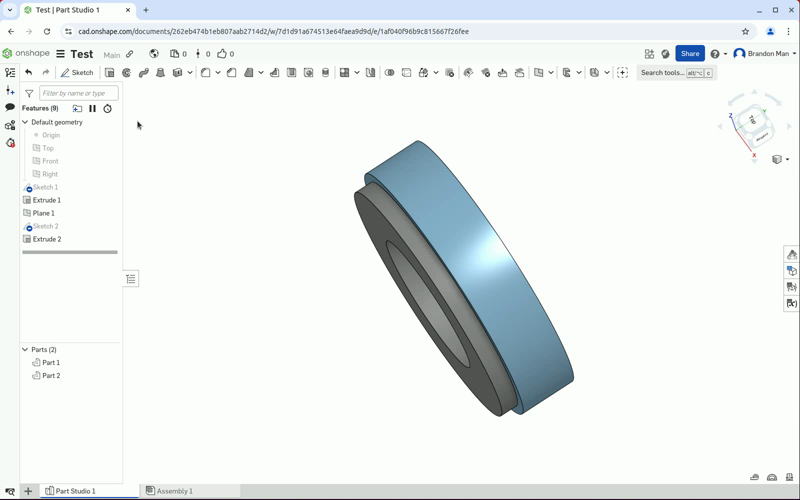
key(up, 2)
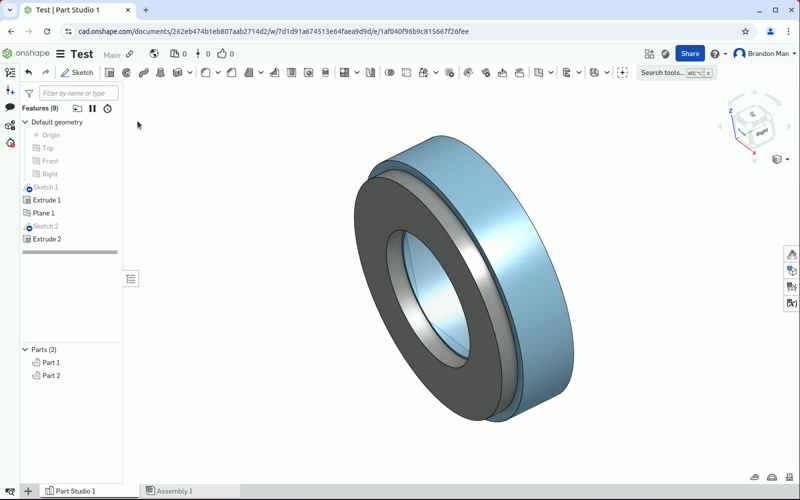
key(right, 2)
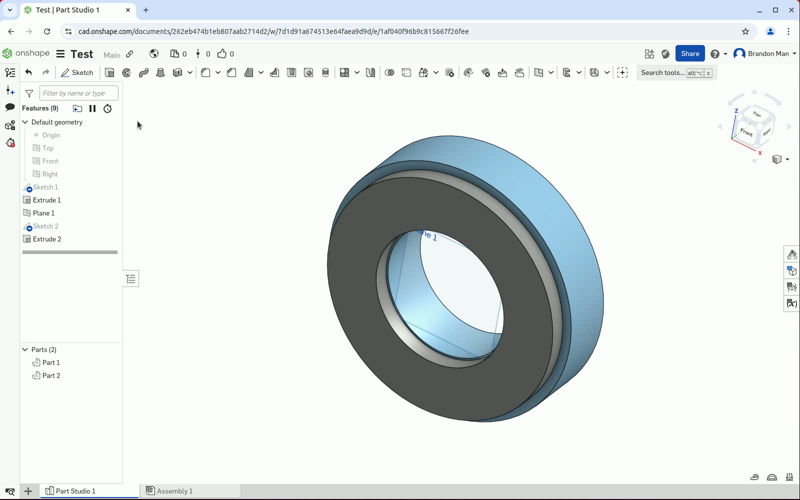
mouse_move(73, 189)
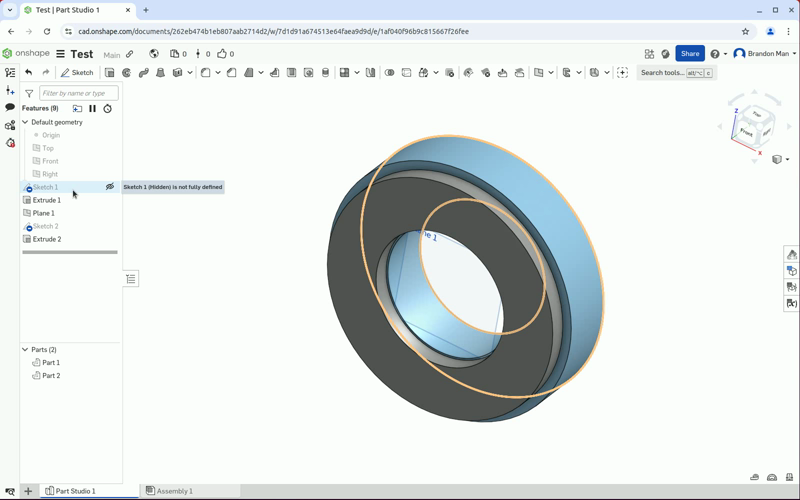
click(73, 189)